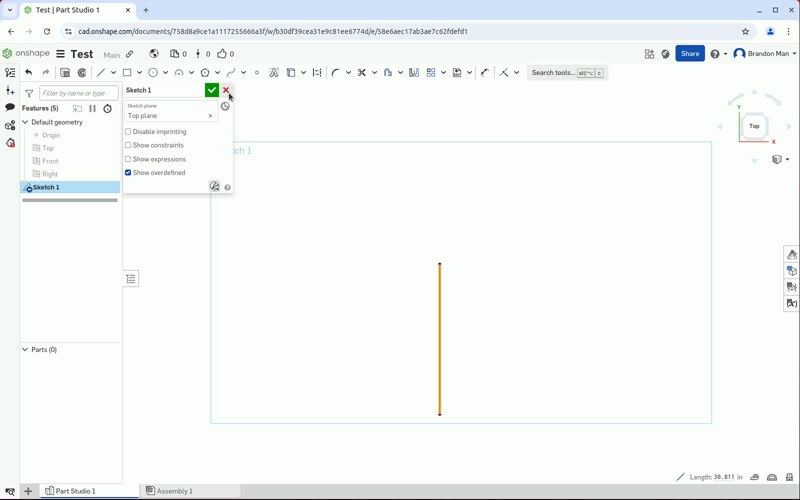
key(shift+h)
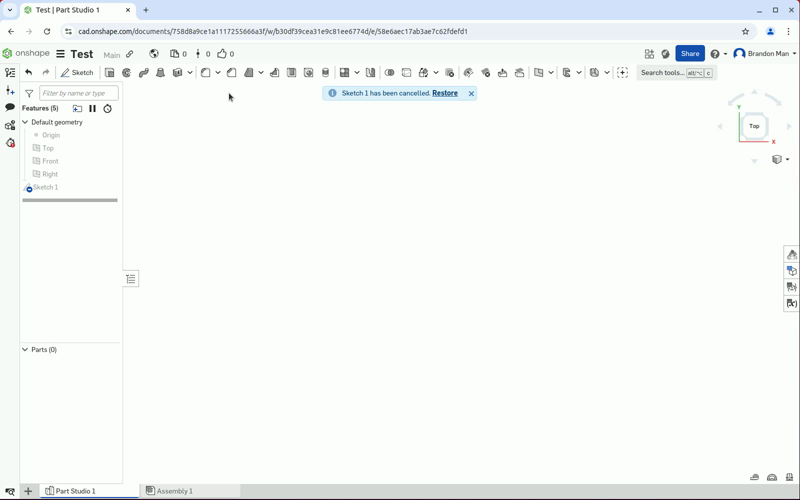
mouse_move(73, 352)
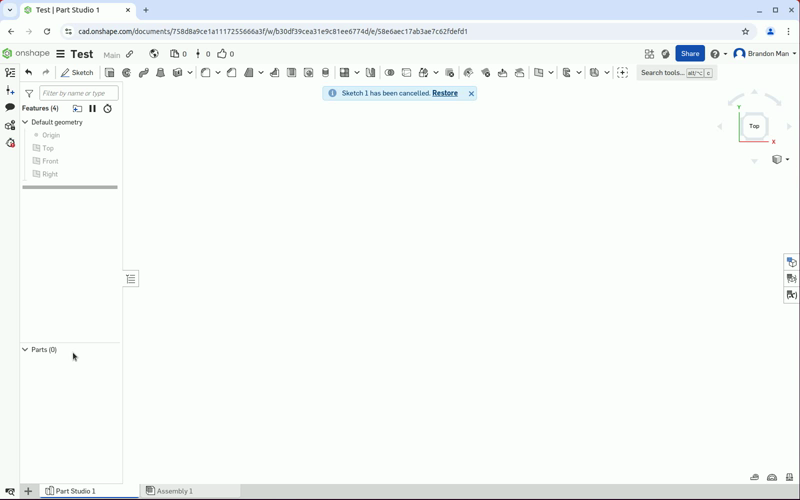
key(y)
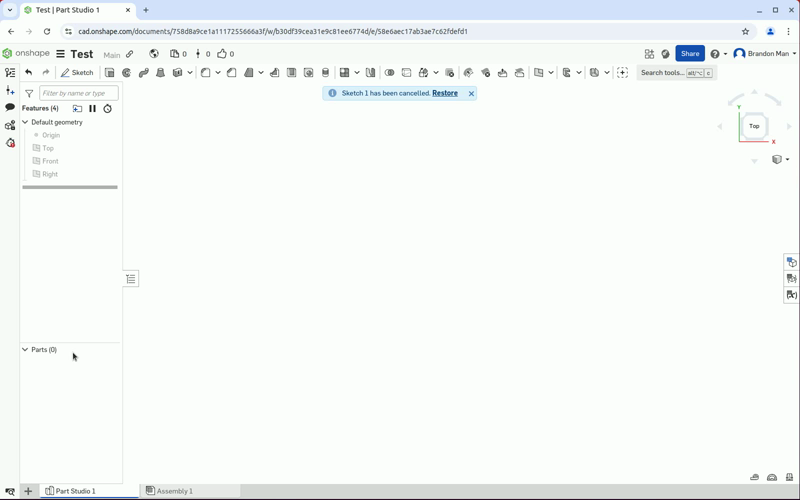
key(shift+p)
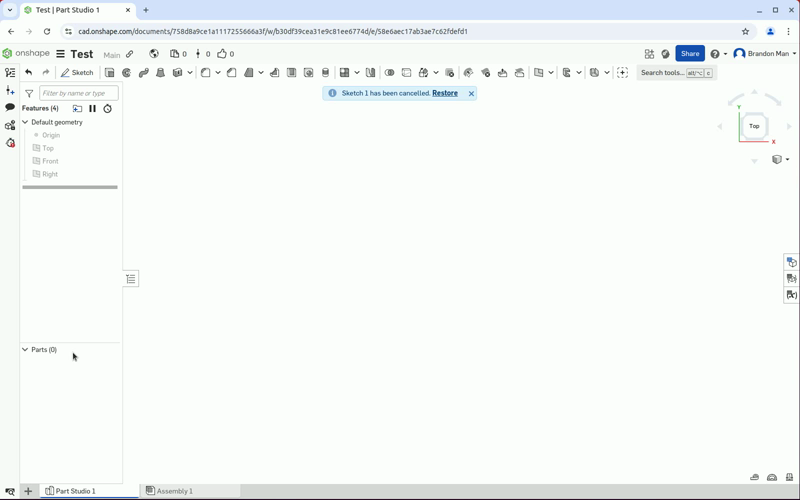
key(space)
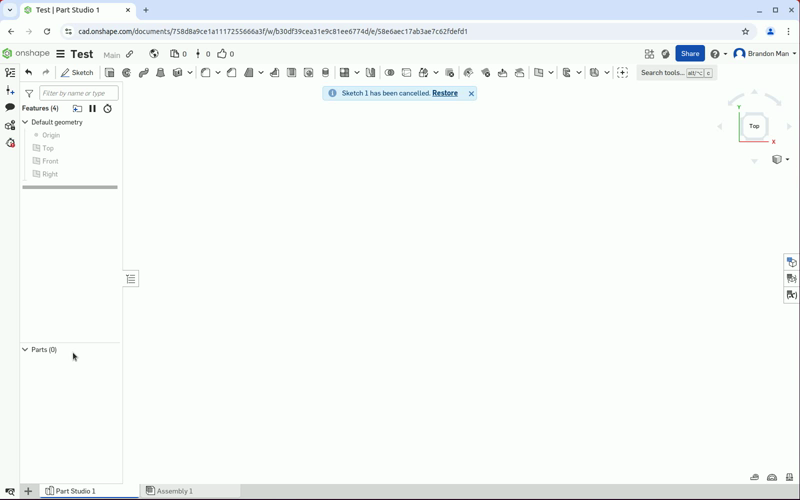
key_down(shift)
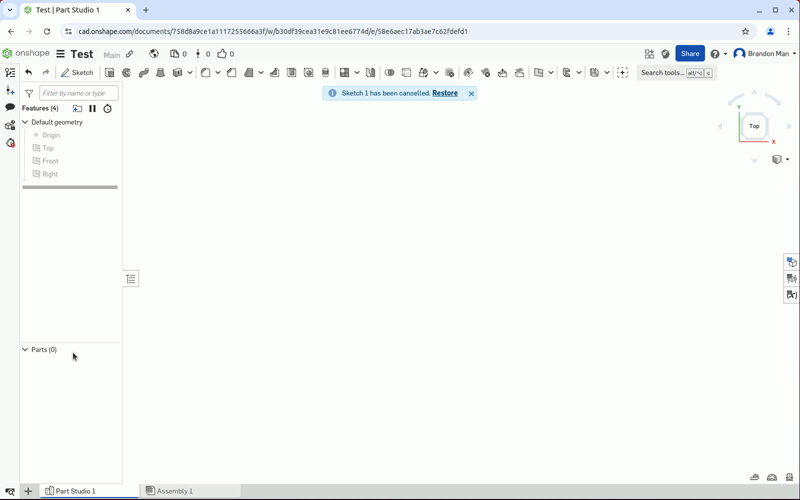
key(up)
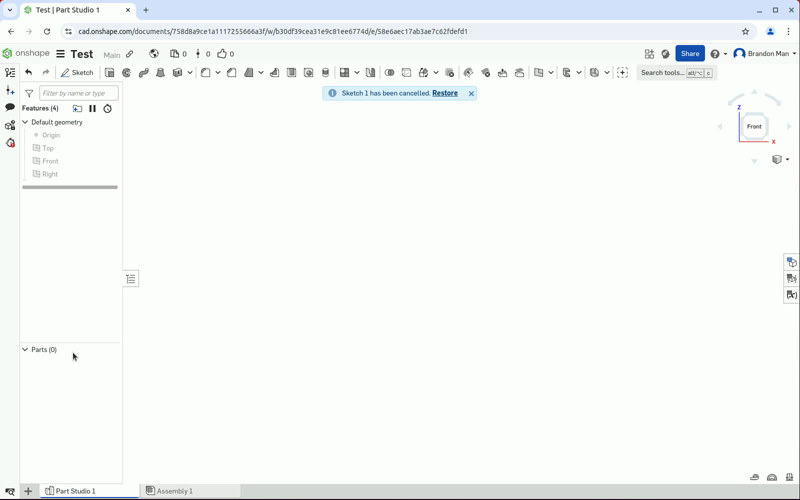
key_up(shift)
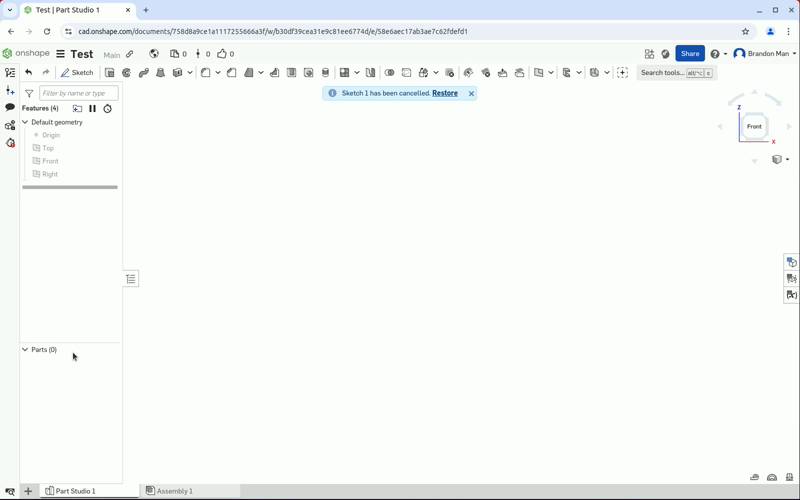
mouse_move(73, 352)
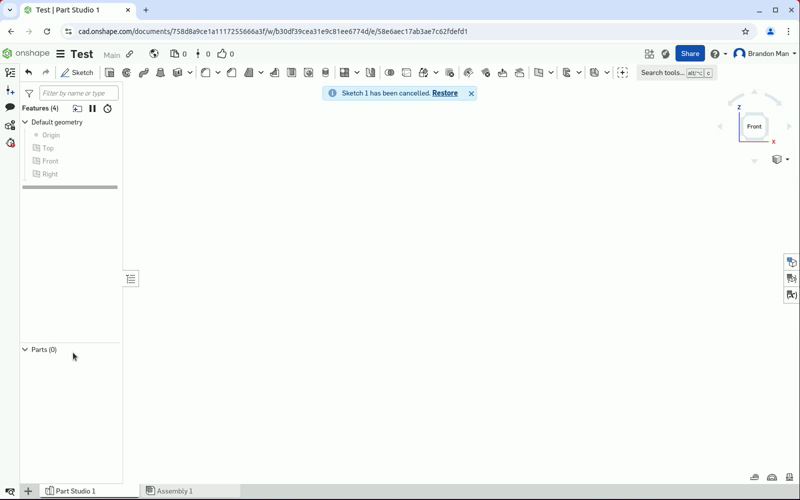
key(shift+y)
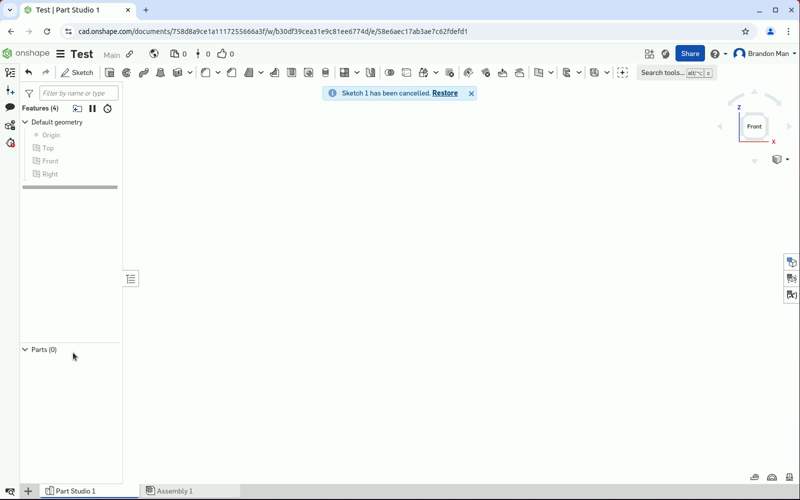
key(shift+s)
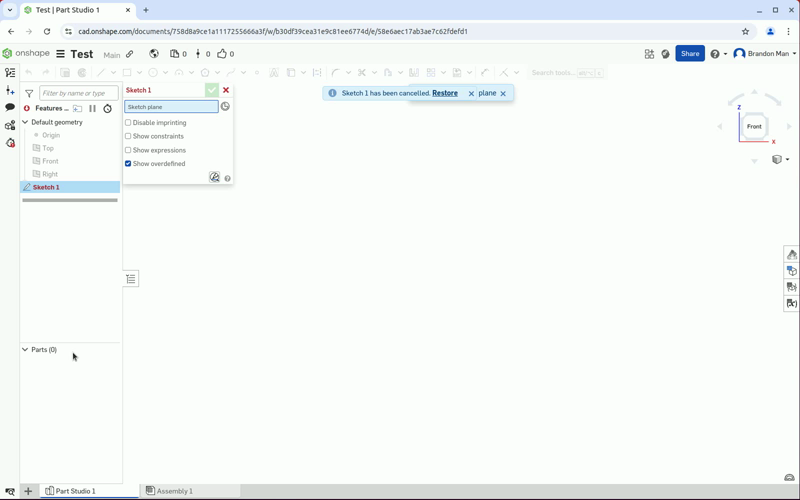
mouse_move(73, 163)
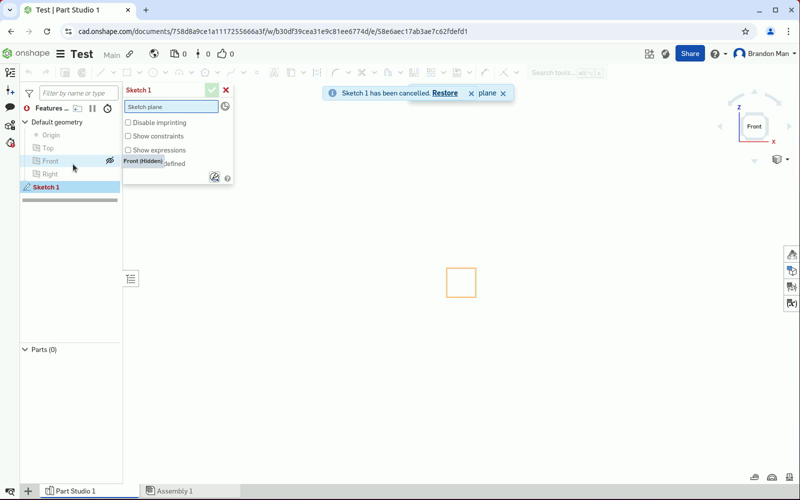
click(73, 163)
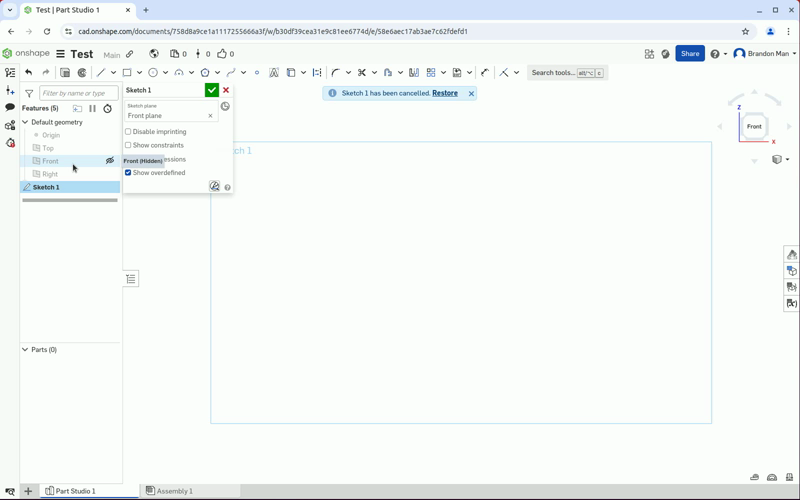
mouse_move(73, 352)
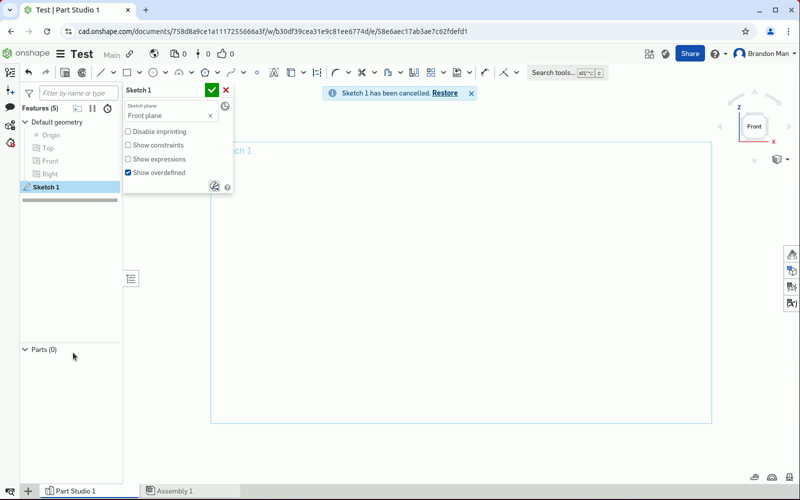
key(y)
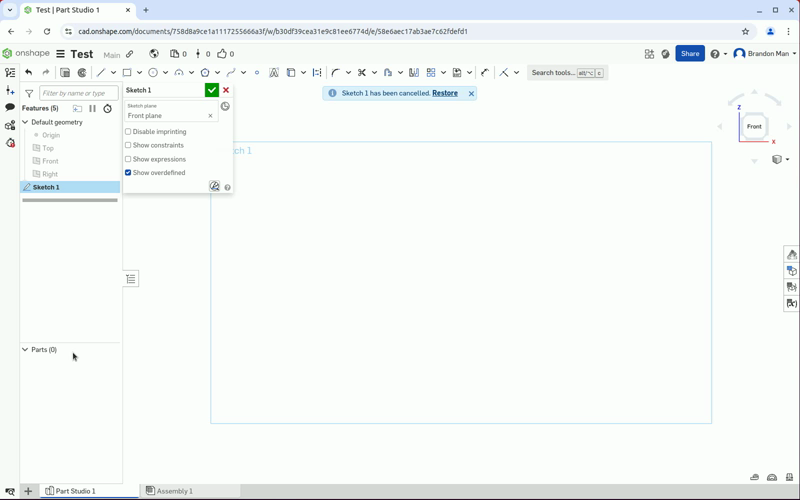
key(l)
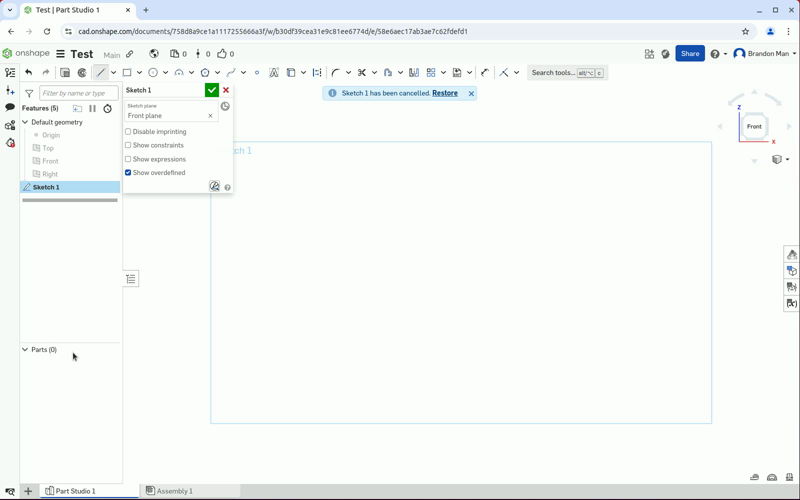
key_down(shift)
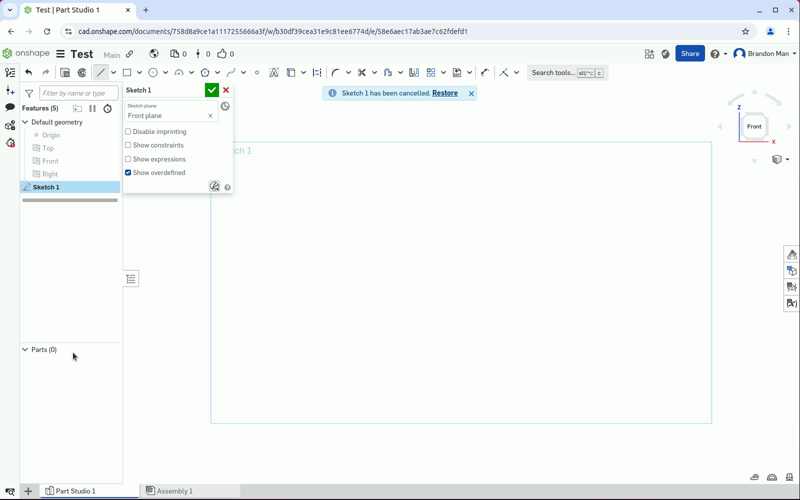
mouse_move(460, 282)
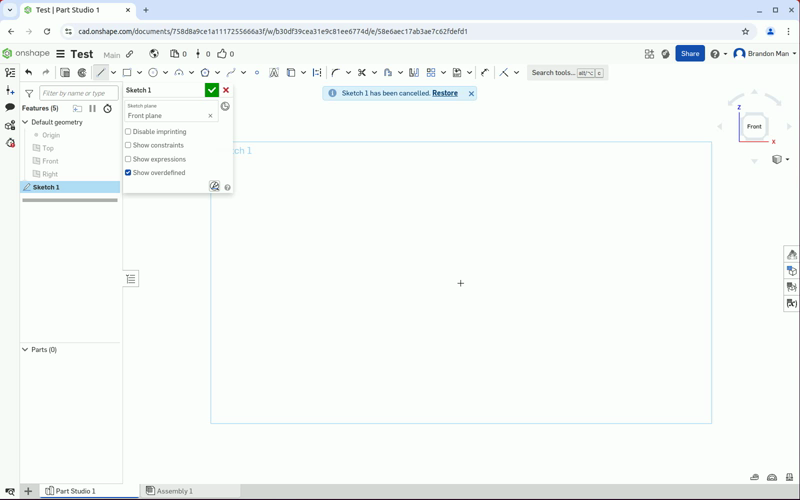
click(460, 282)
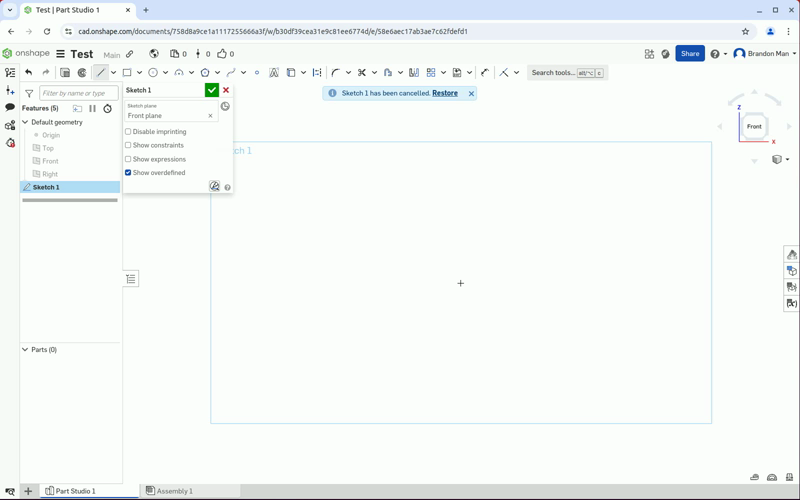
key_up(shift)
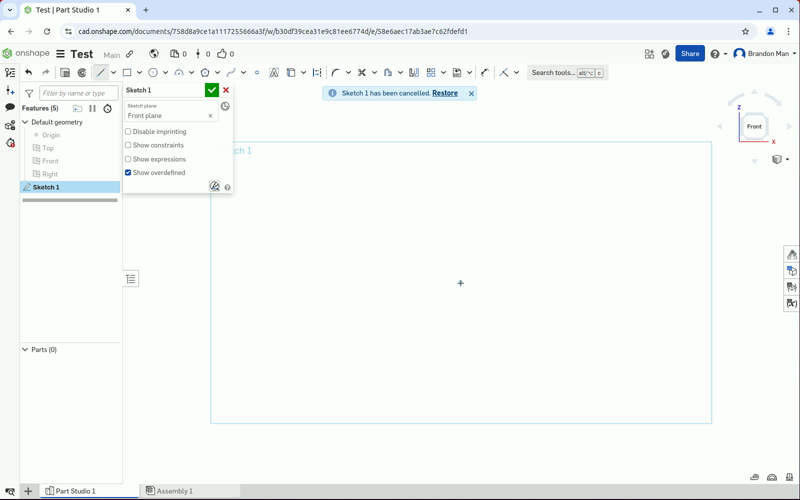
key_down(shift)
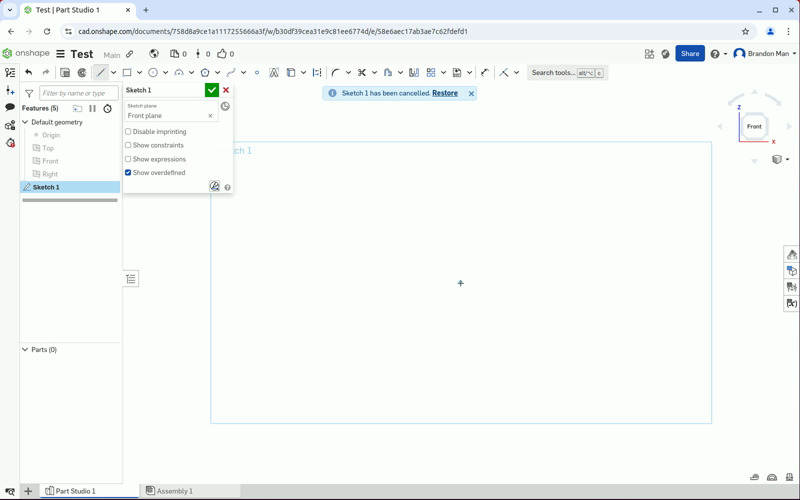
mouse_move(573, 282)
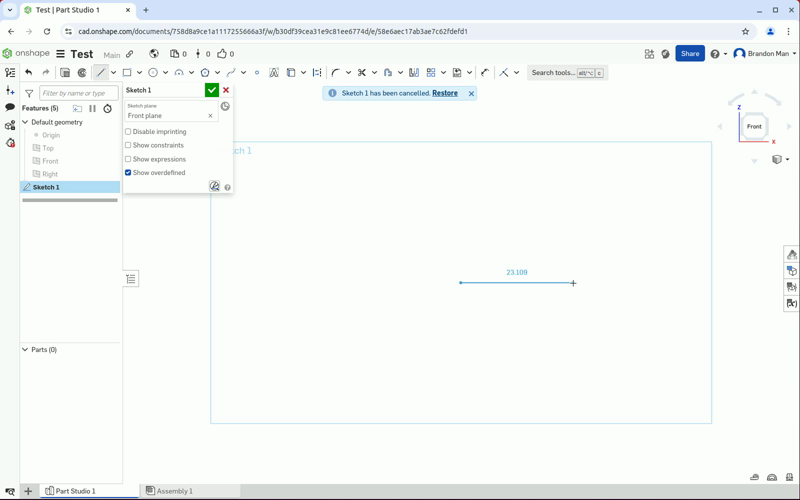
click(573, 282)
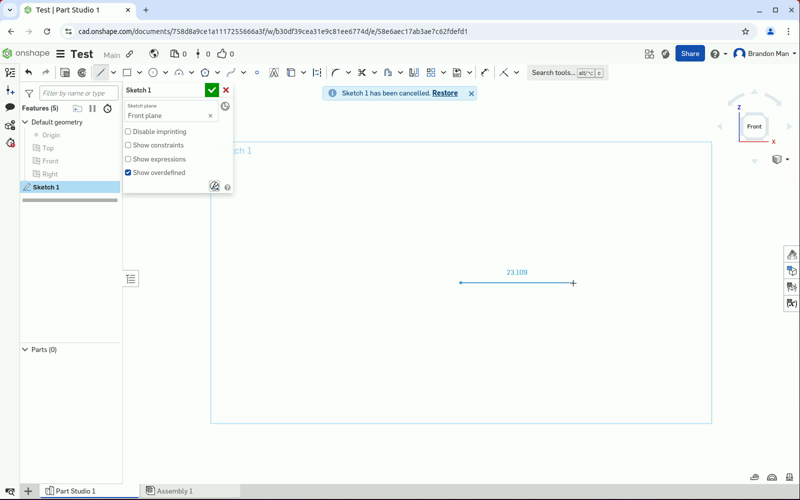
key_up(shift)
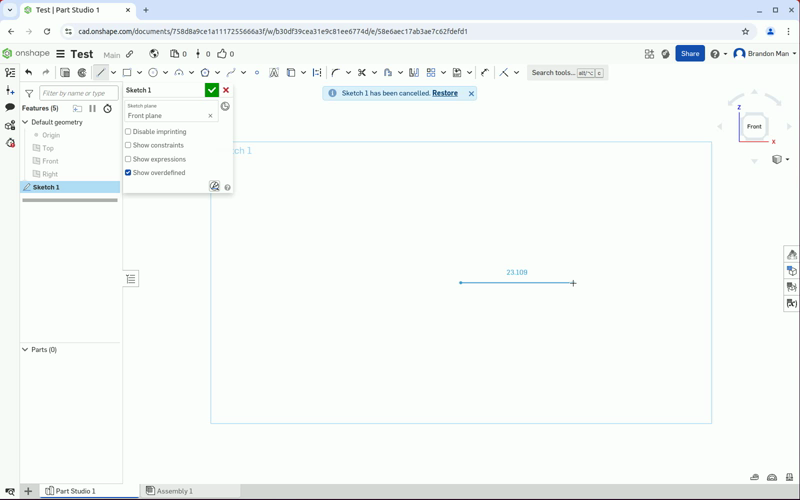
key_down(shift)
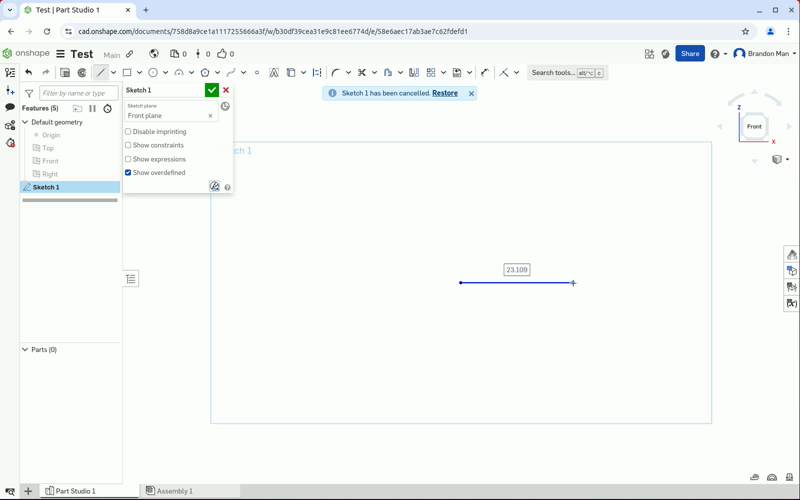
mouse_move(573, 170)
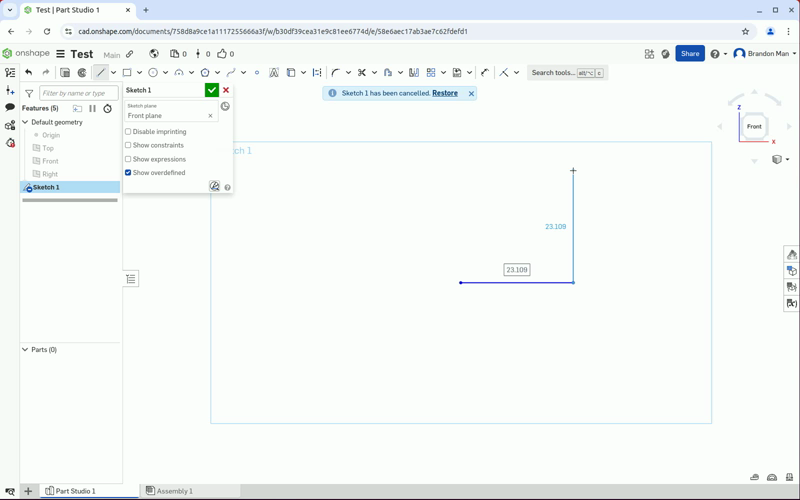
click(573, 170)
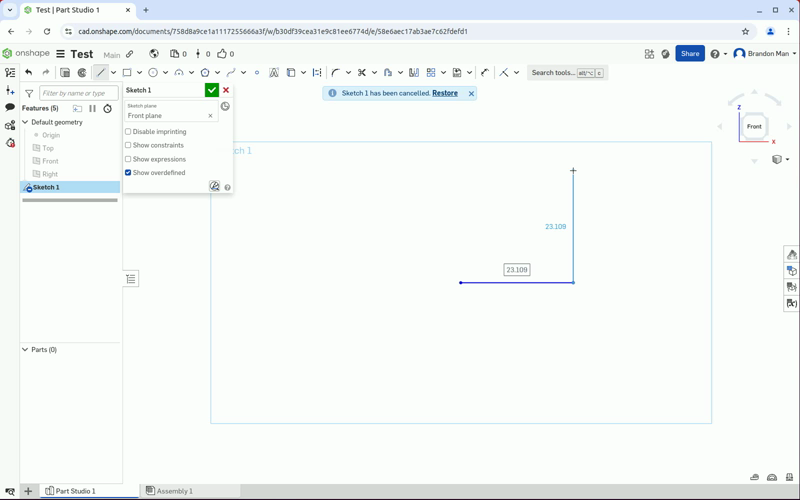
key_up(shift)
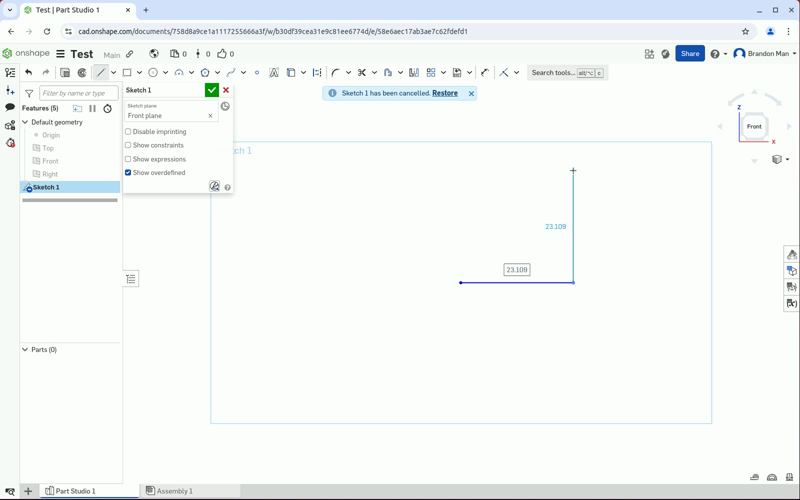
key_down(shift)
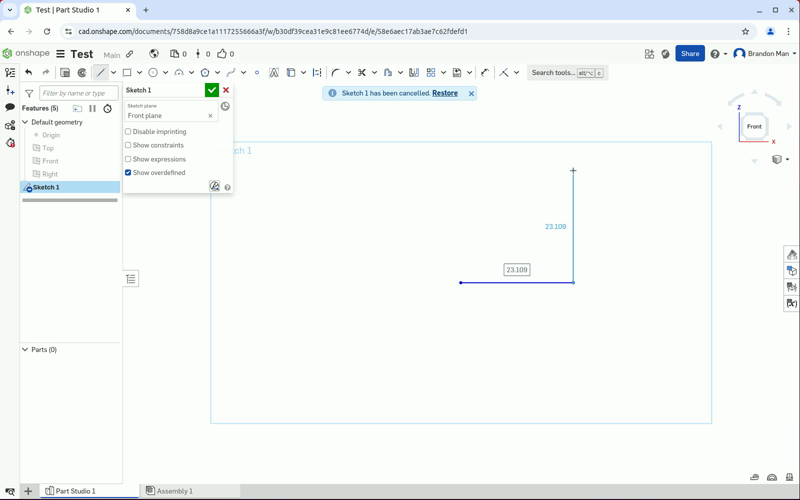
mouse_move(460, 170)
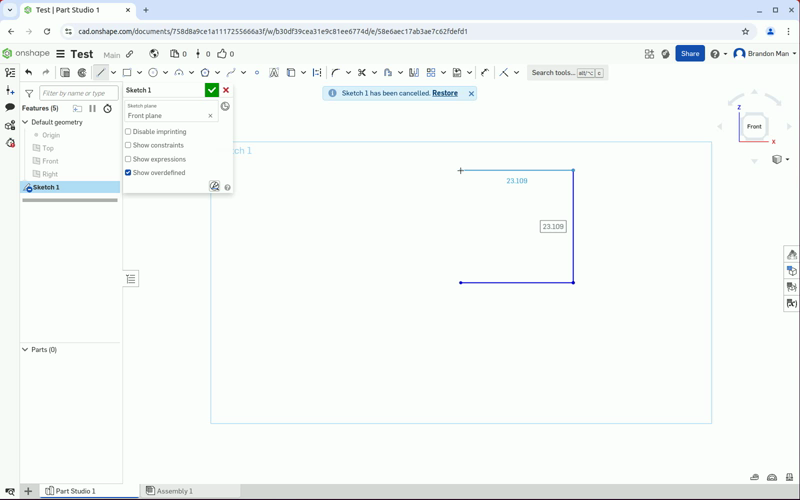
click(460, 170)
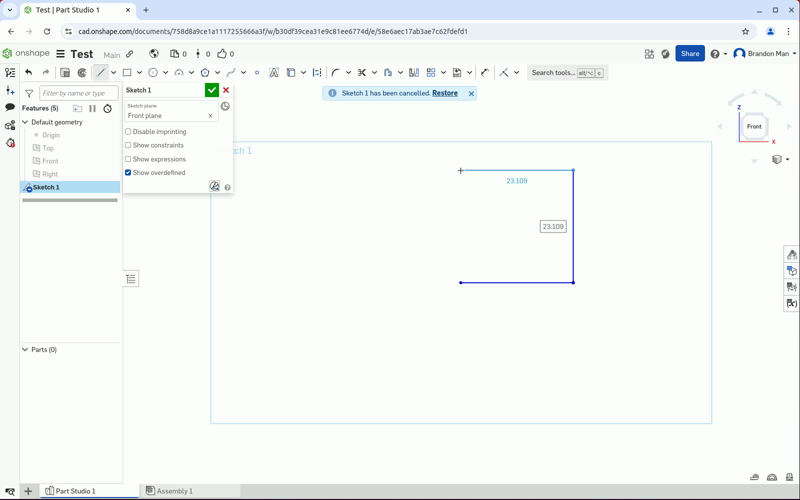
key_up(shift)
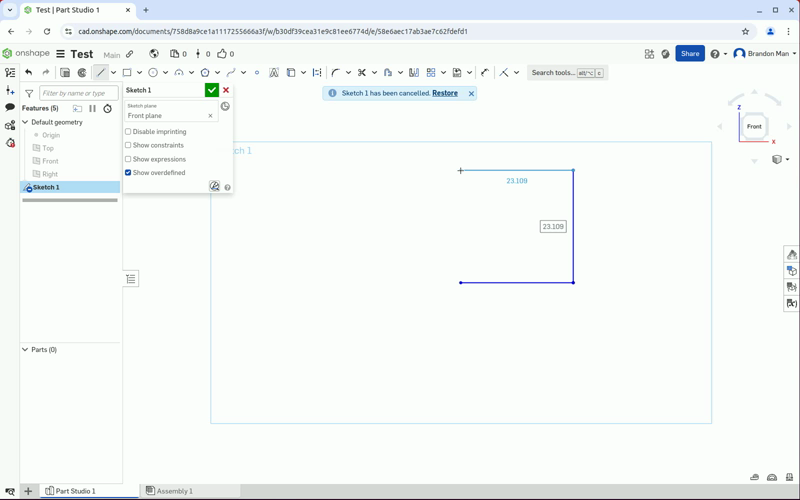
key_down(shift)
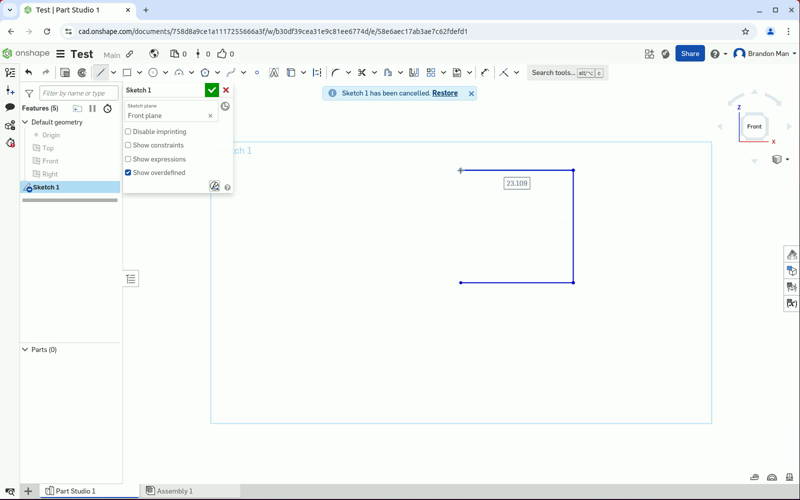
mouse_move(460, 282)
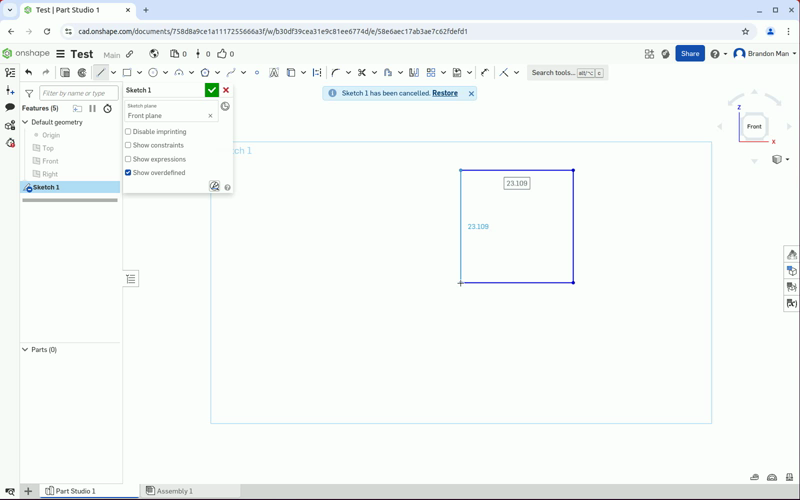
key_up(shift)
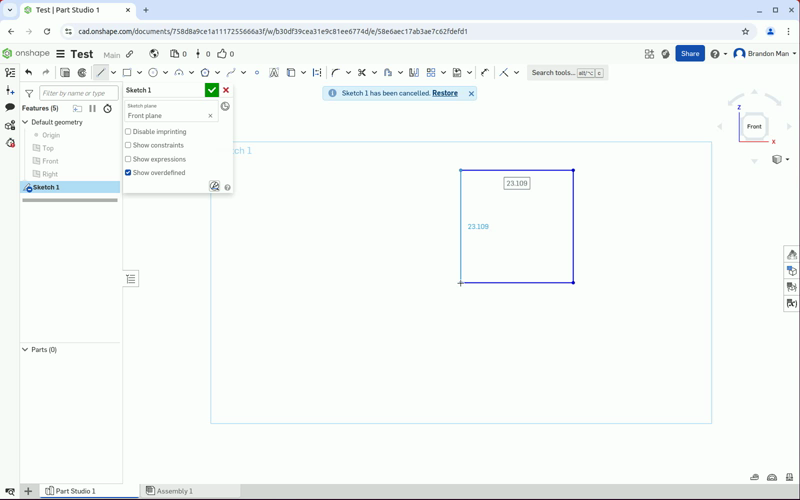
click(460, 282)
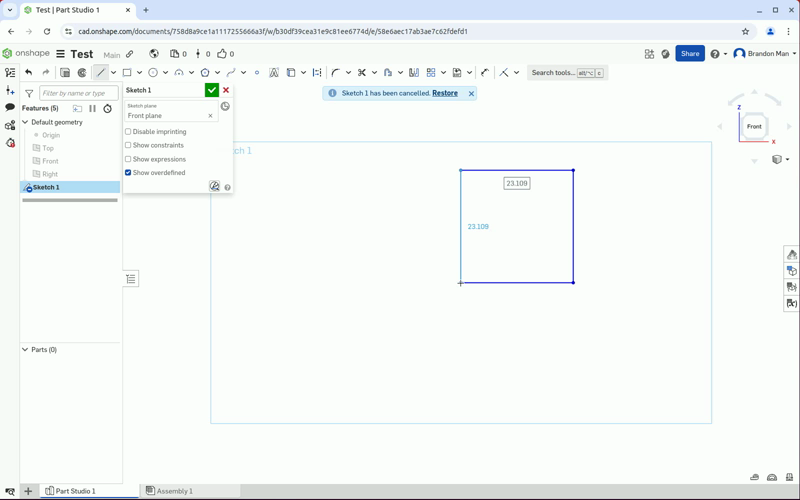
key(esc)
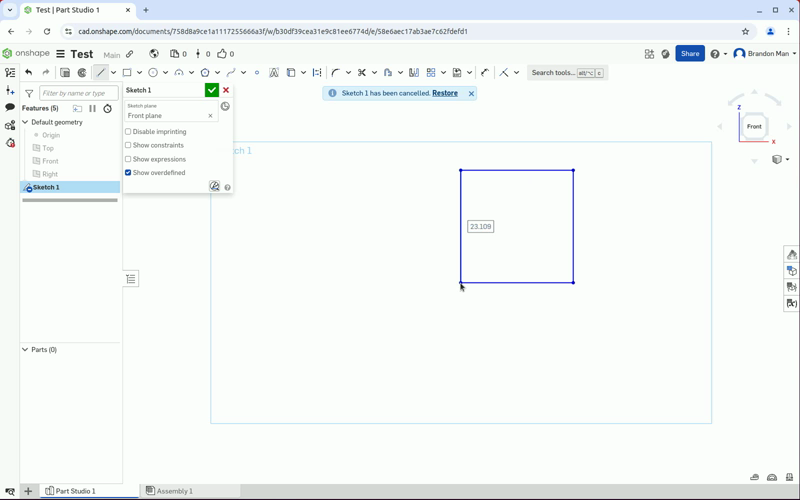
mouse_move(538, 239)
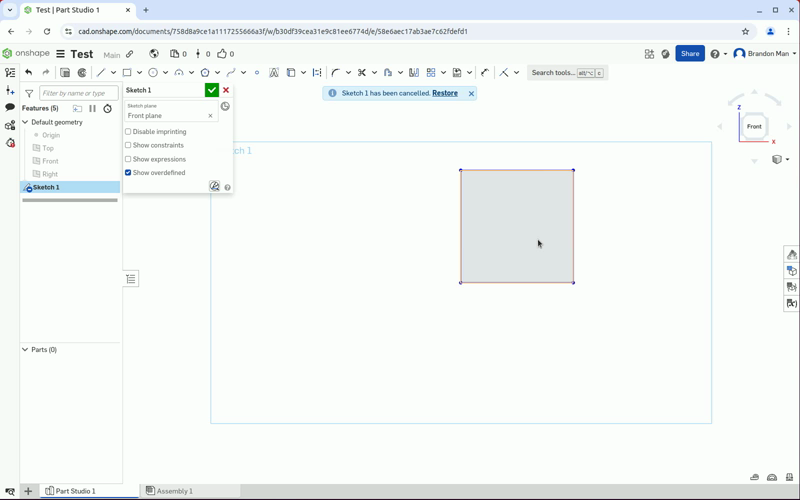
click(538, 239)
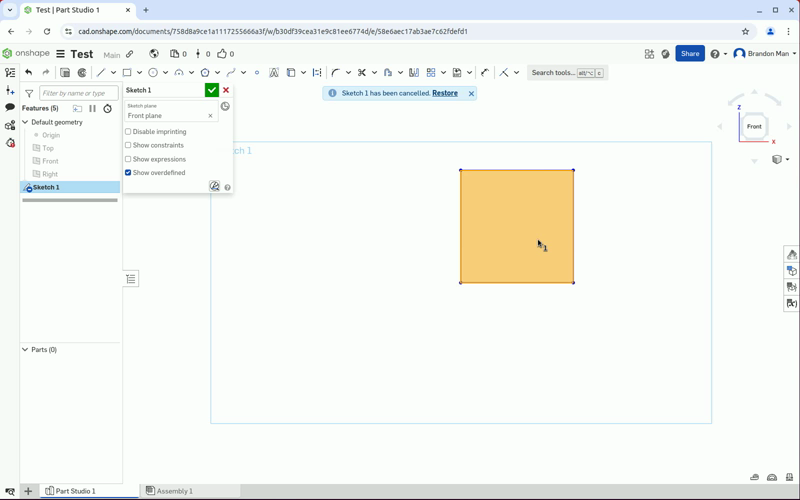
mouse_move(73, 352)
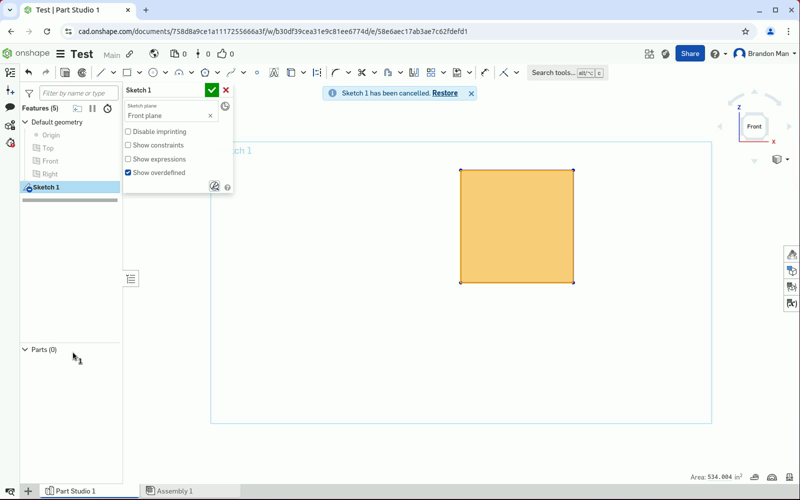
key(shift+y)
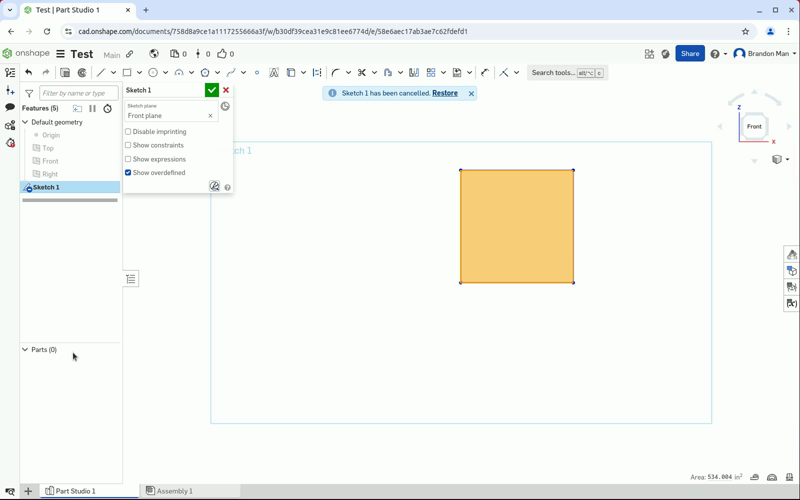
key(shift+e)
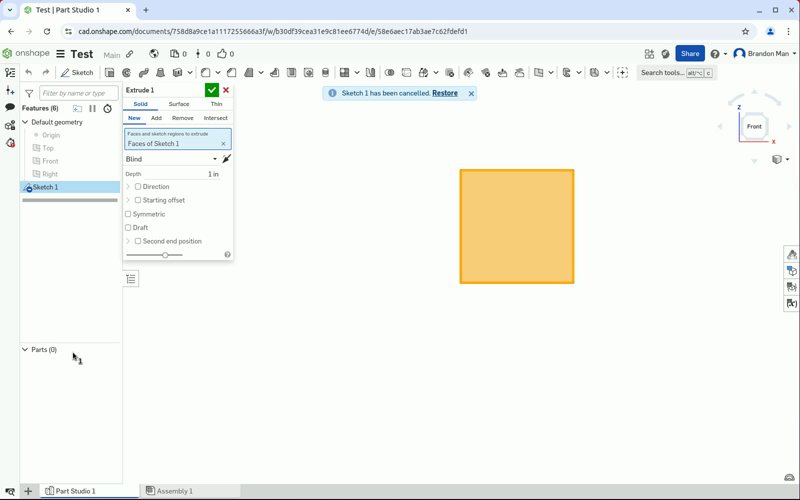
mouse_move(143, 106)
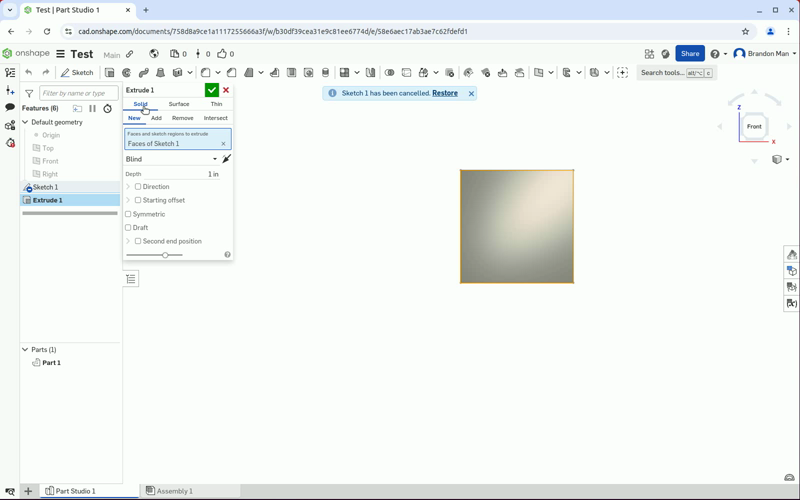
click(143, 106)
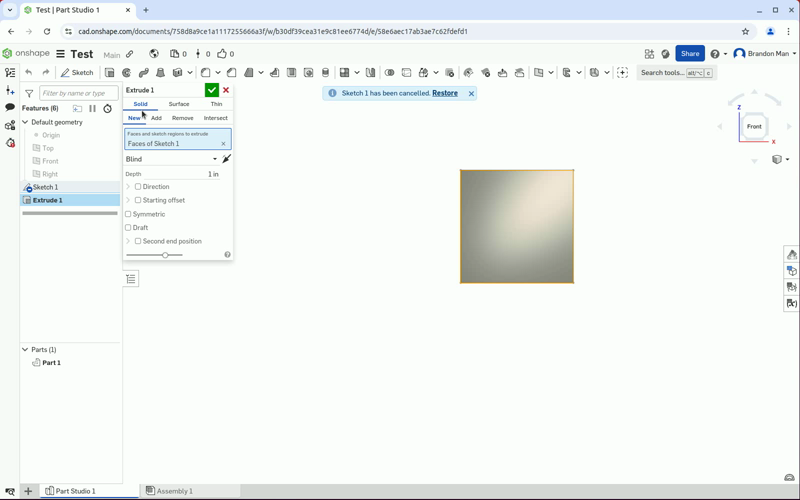
mouse_move(137, 120)
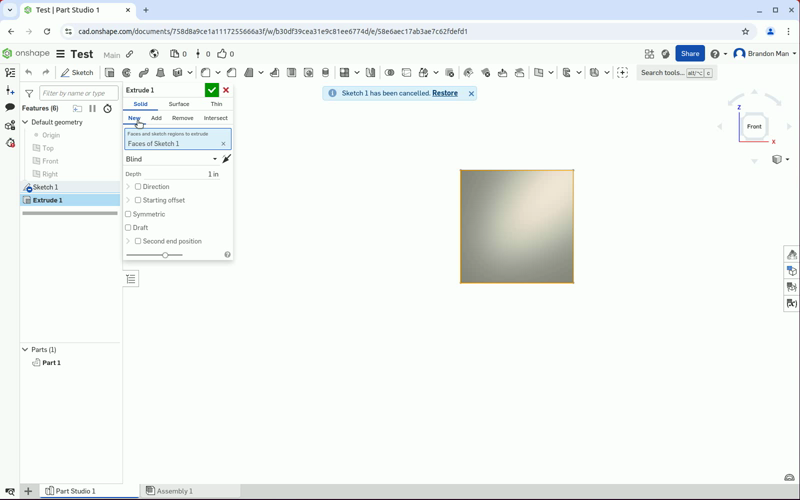
click(137, 120)
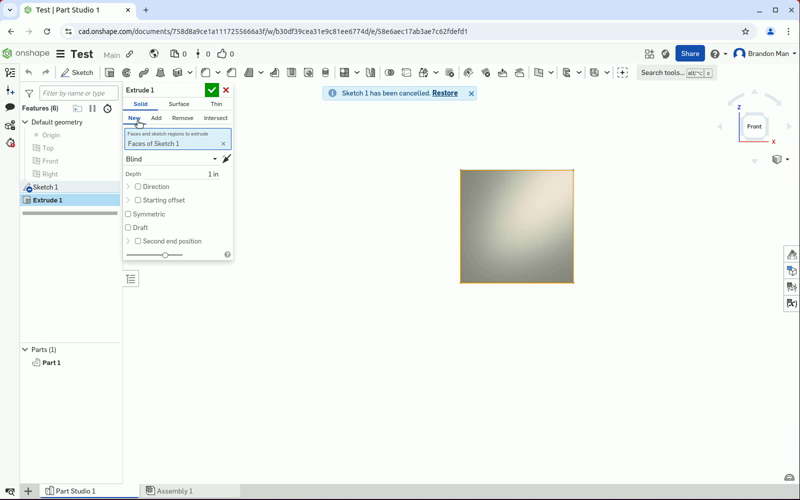
key(tab, 4)
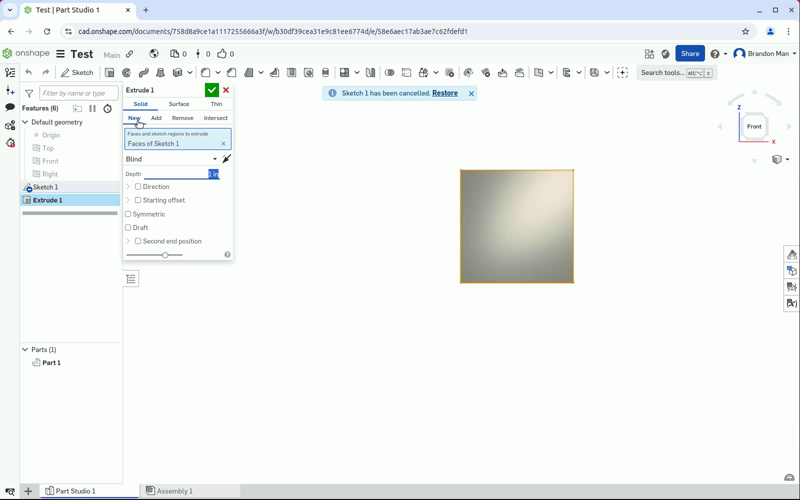
text(23.108)
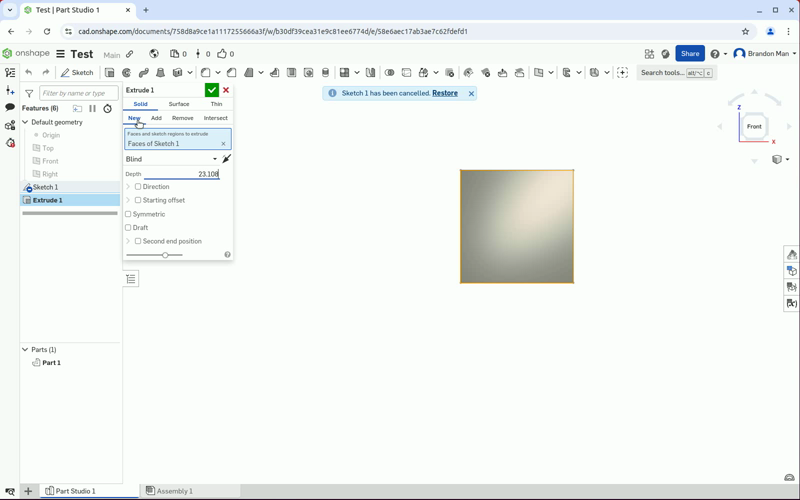
key(enter)
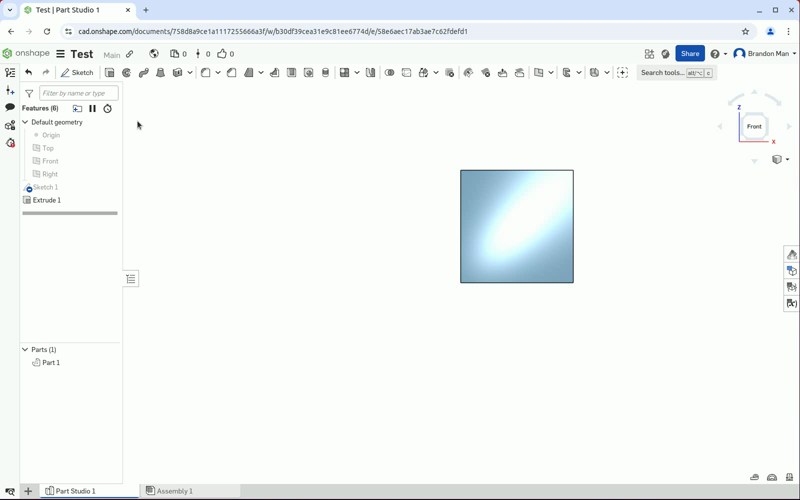
key(shift+h)
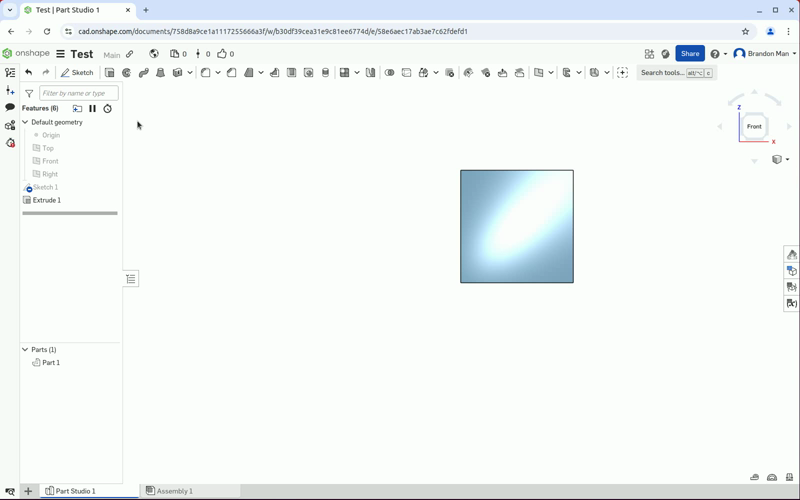
key(shift+h)
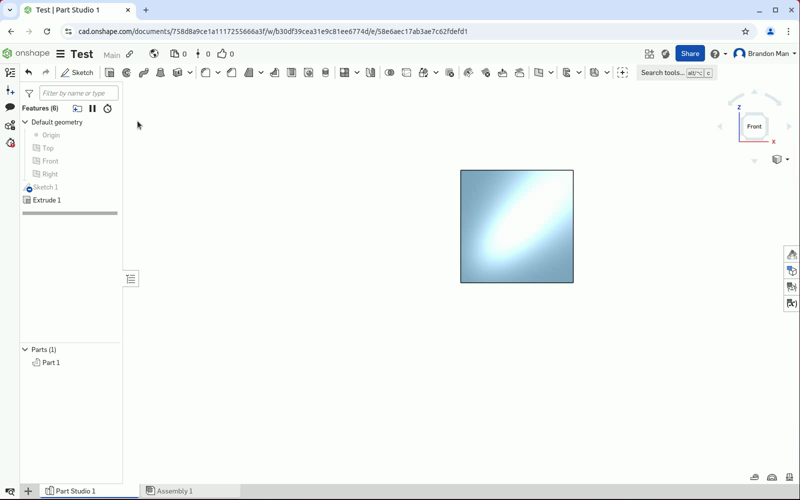
mouse_move(73, 189)
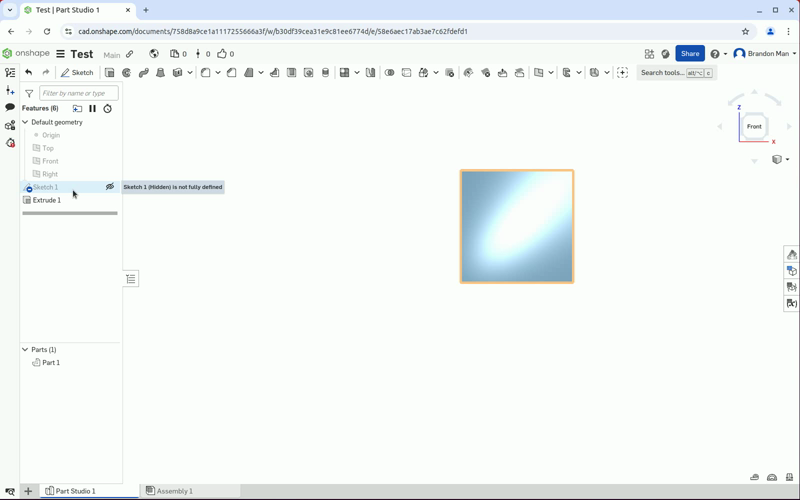
click(73, 189)
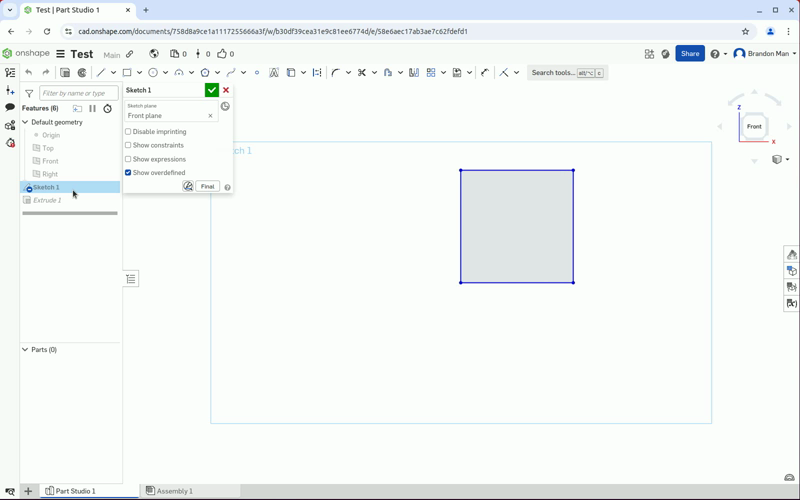
mouse_move(229, 92)
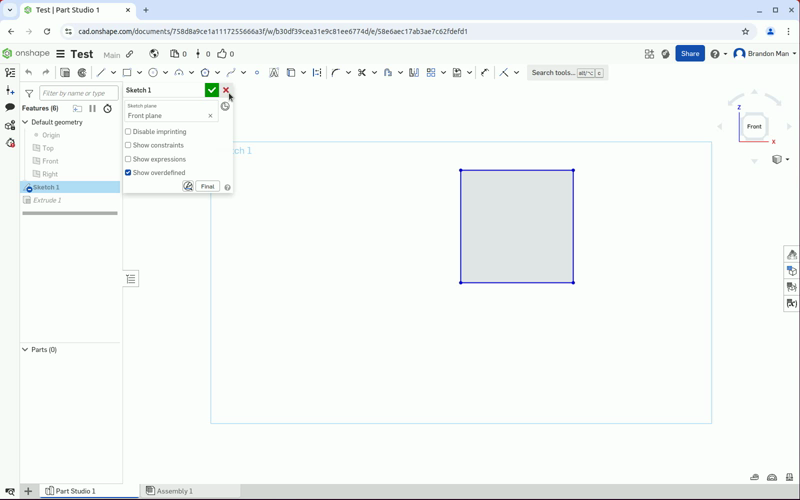
click(229, 92)
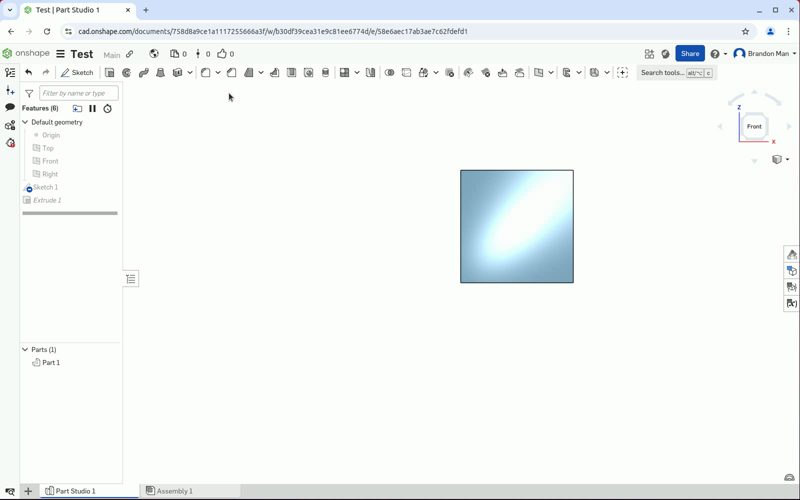
mouse_move(73, 352)
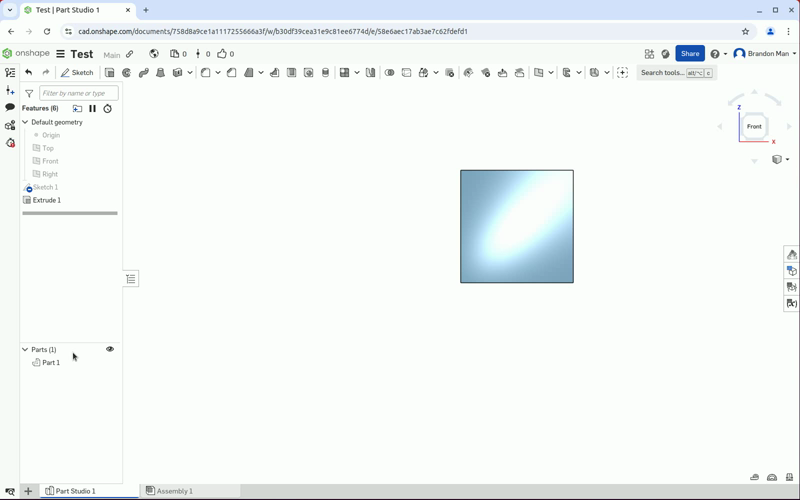
key(y)
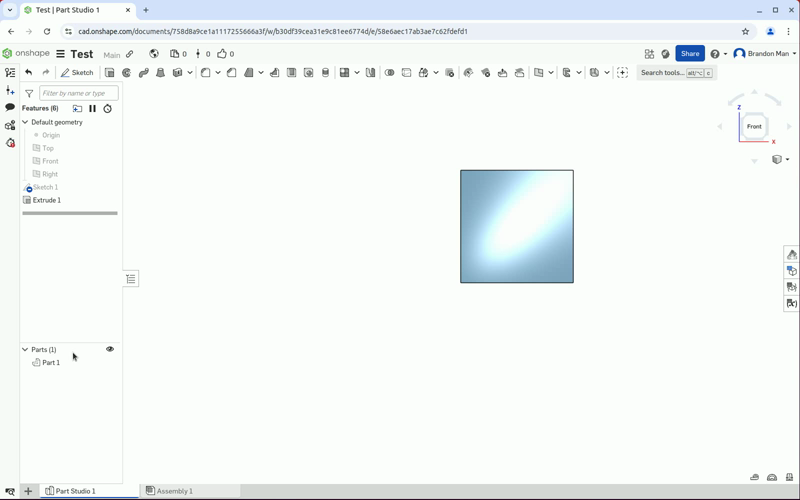
key(shift+p)
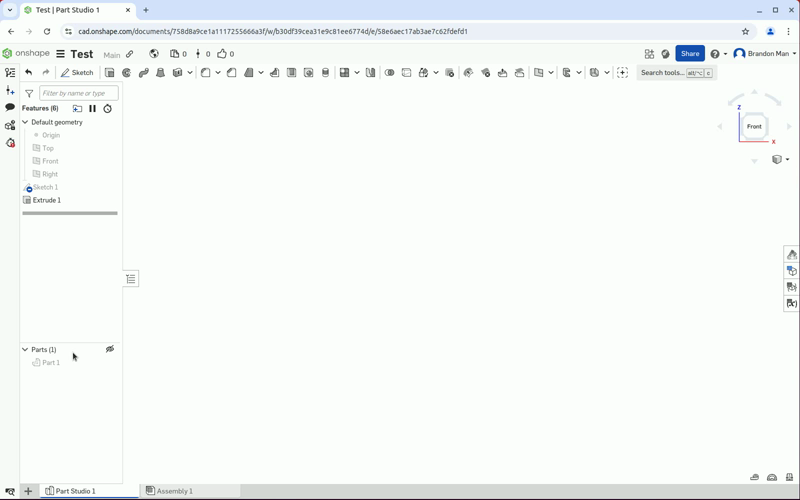
key(space)
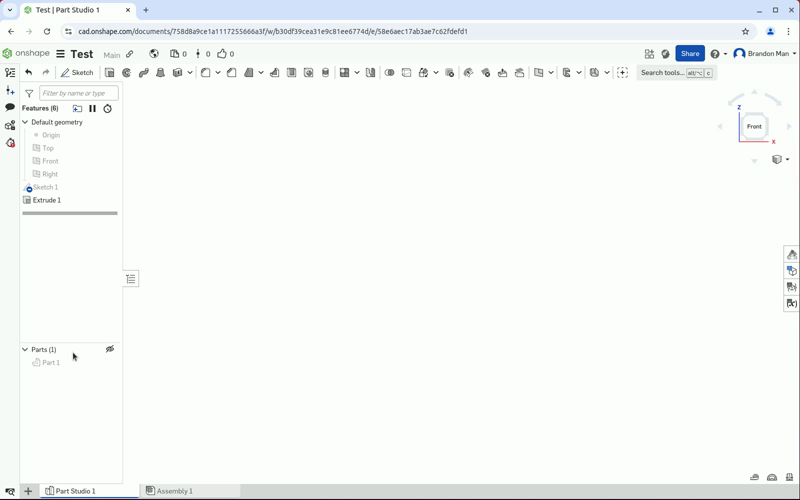
key_down(shift)
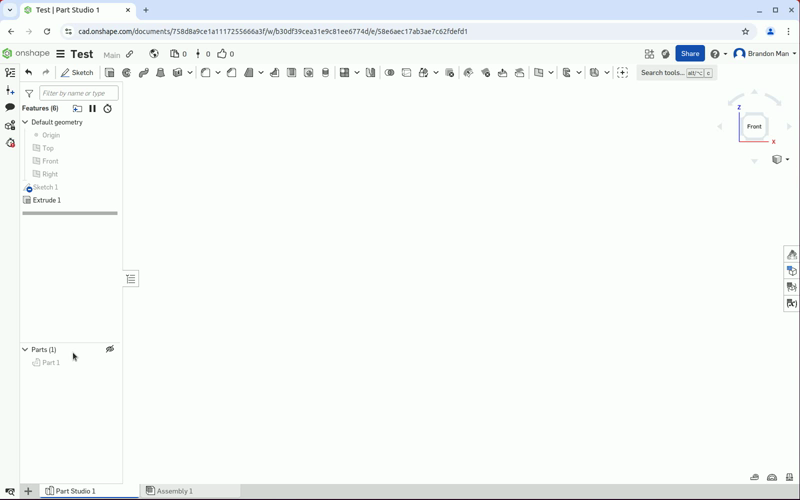
key(down)
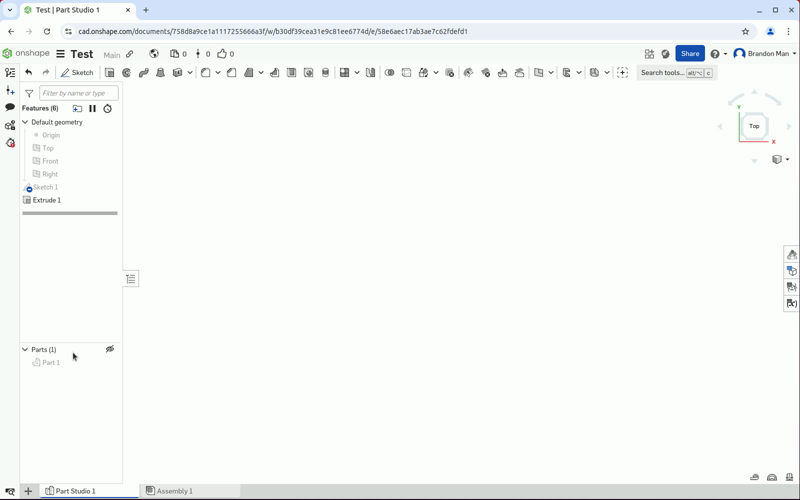
key_up(shift)
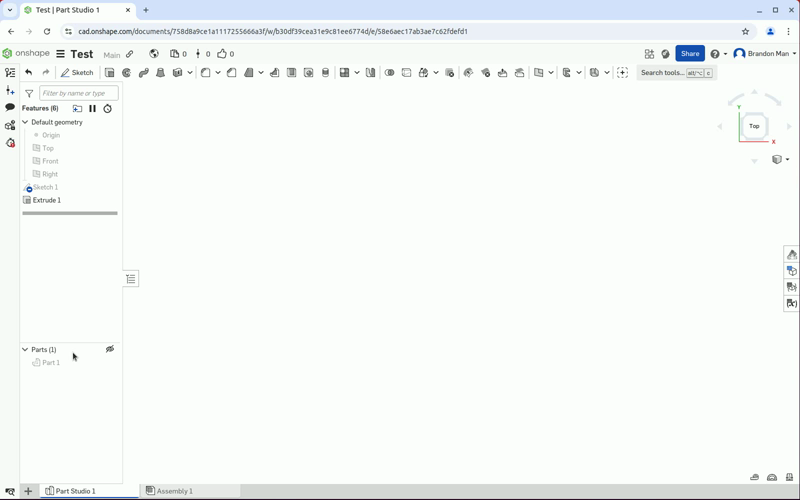
mouse_move(73, 352)
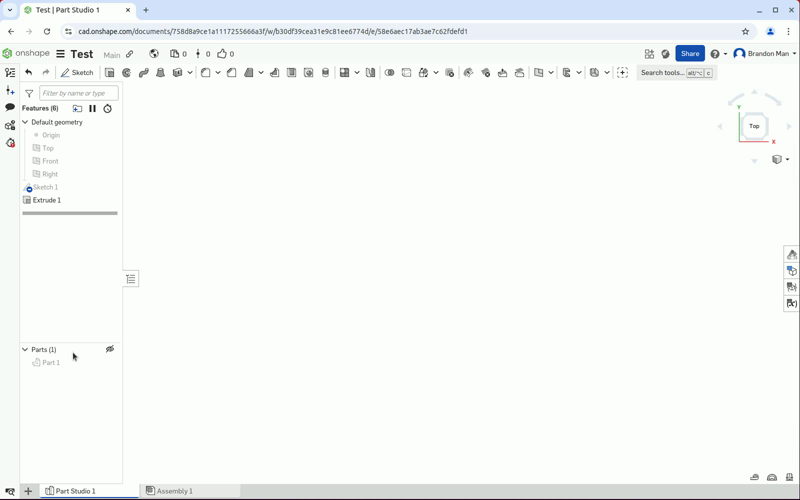
key(shift+y)
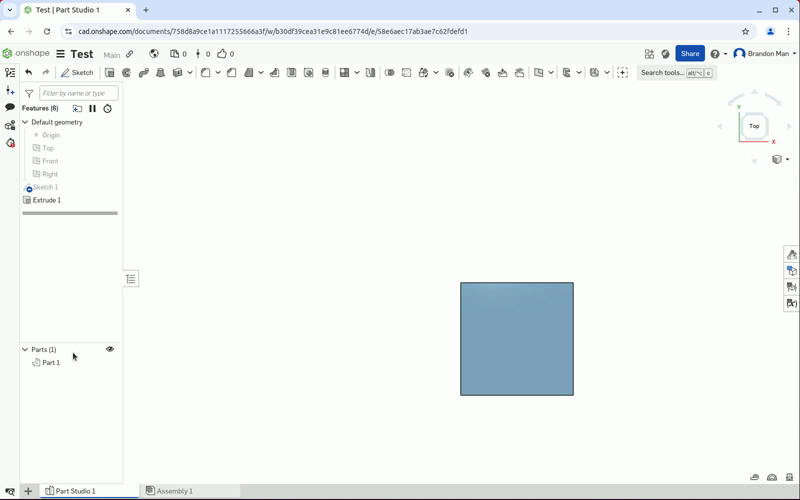
mouse_move(541, 75)
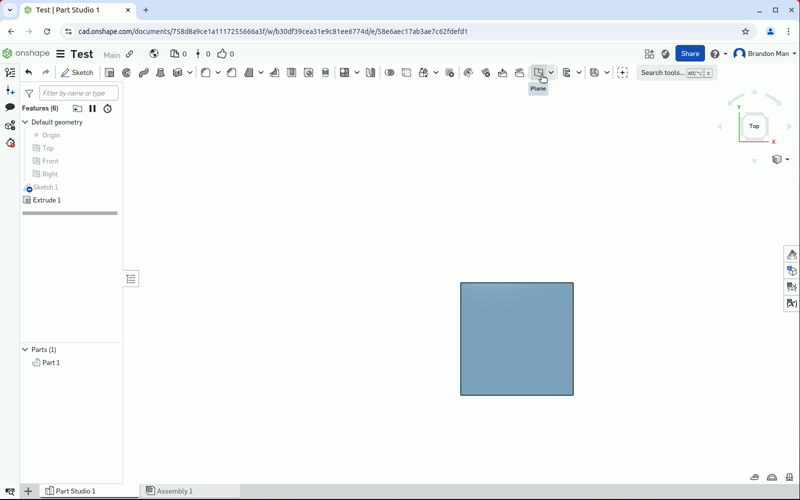
click(541, 75)
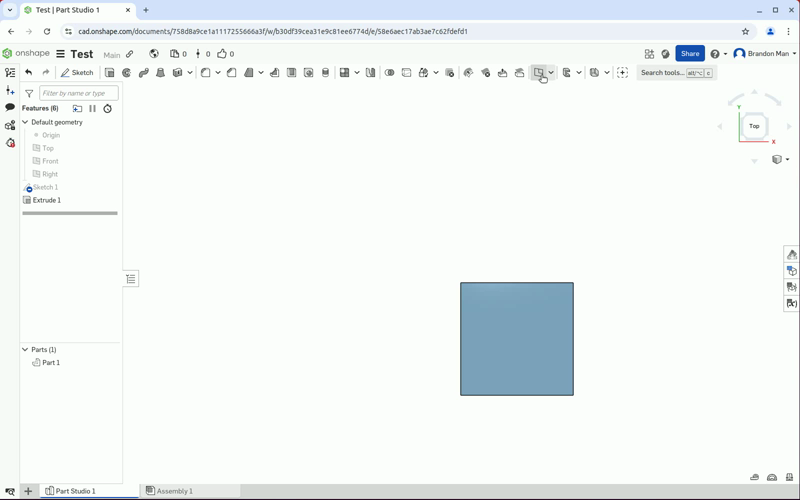
mouse_move(73, 150)
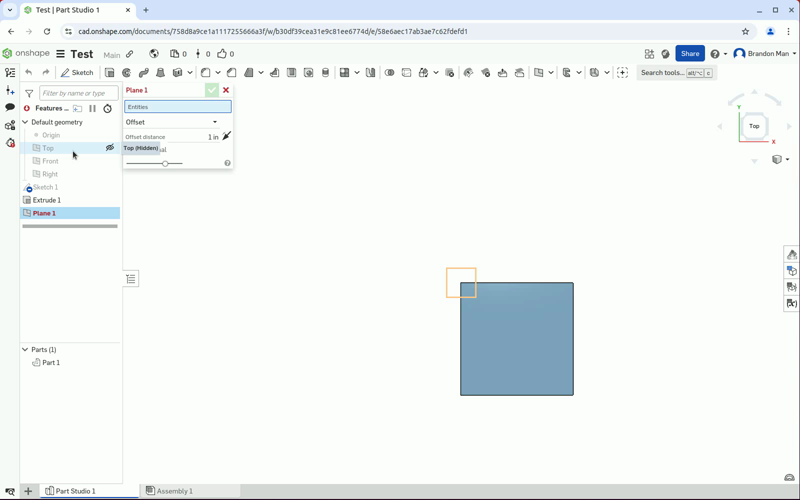
click(73, 150)
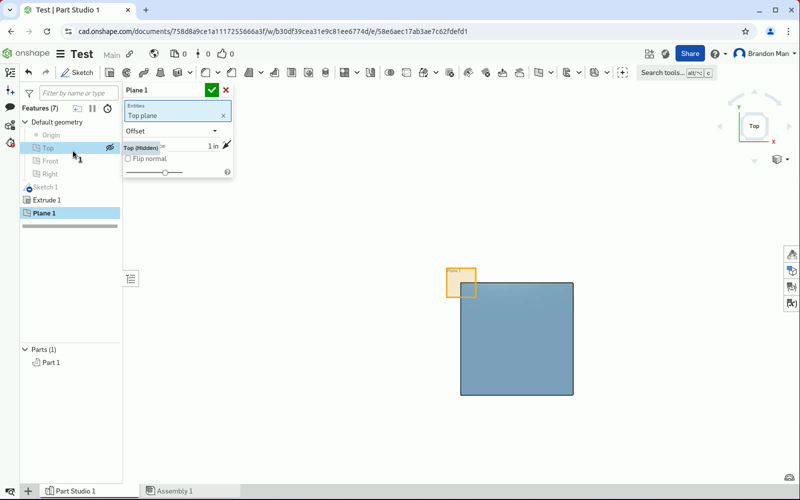
key(tab, 2)
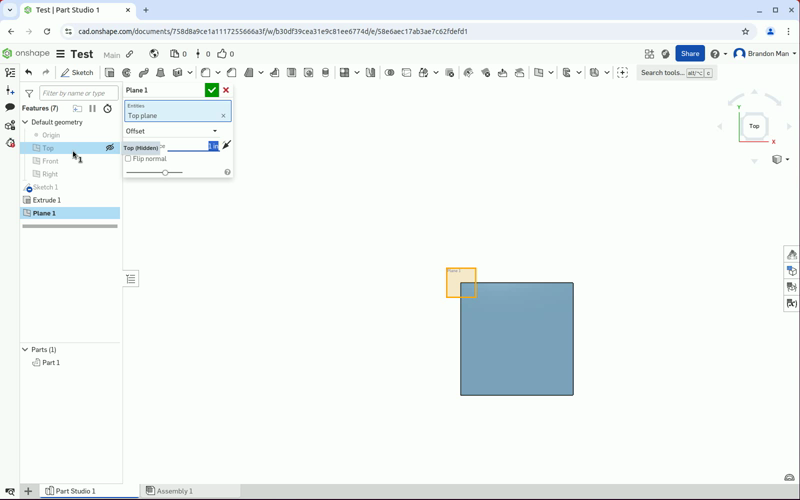
text(23.108)
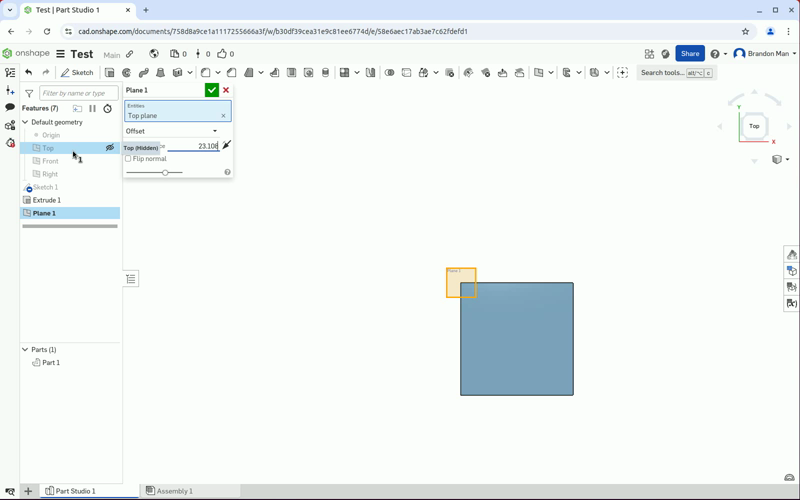
key(enter, 2)
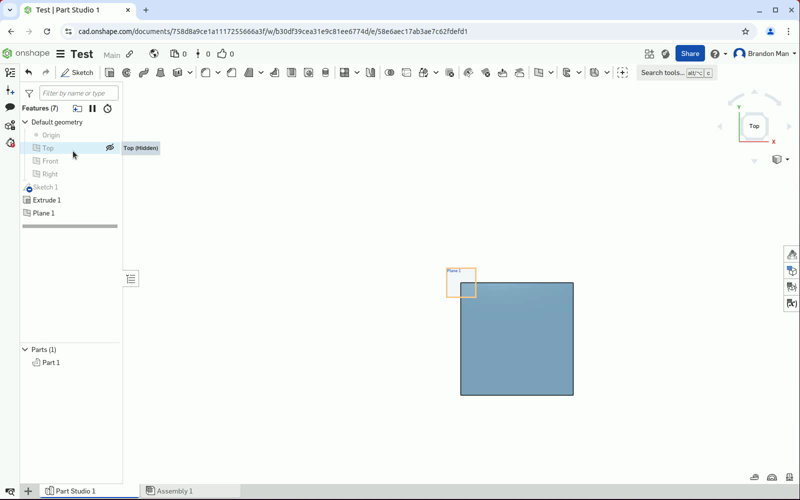
key(shift+s)
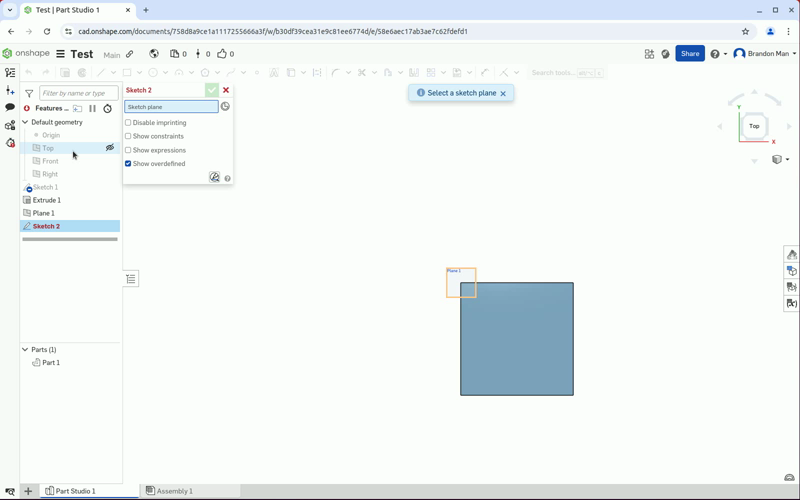
mouse_move(73, 215)
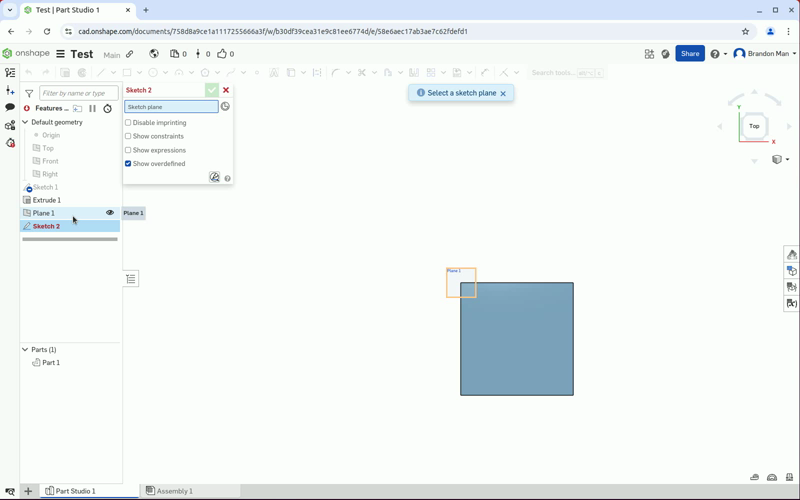
click(73, 215)
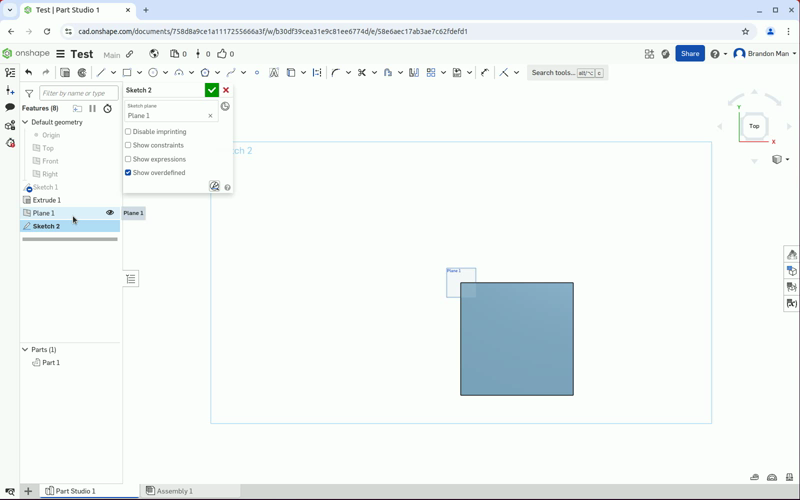
mouse_move(73, 352)
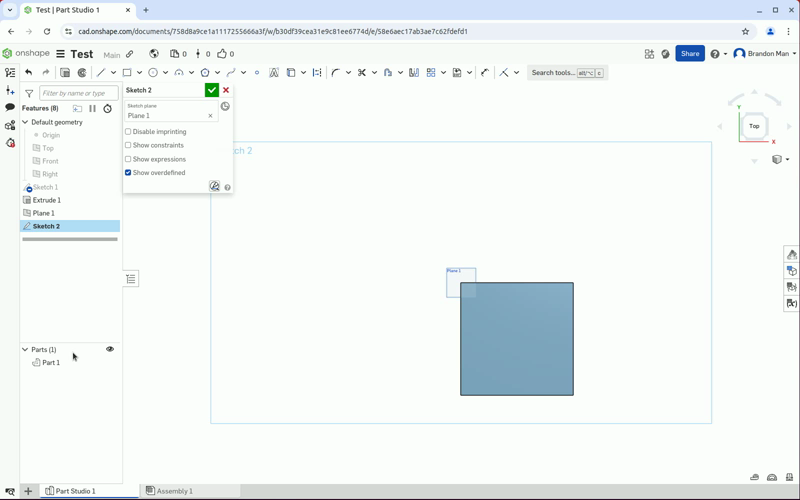
key(y)
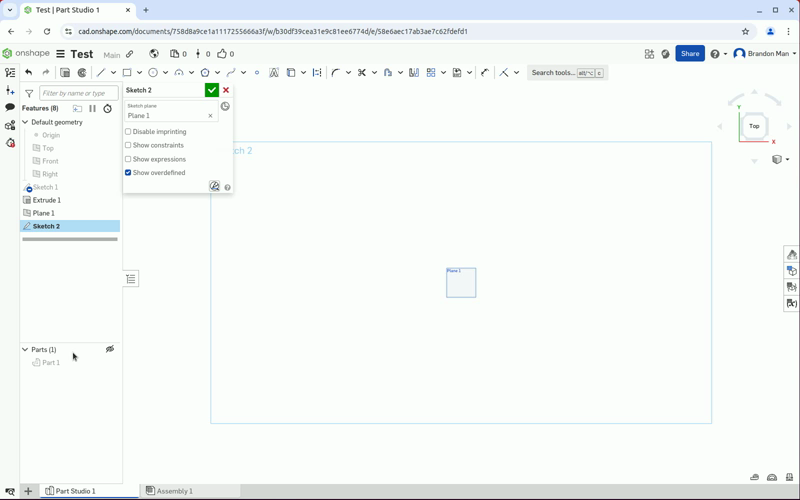
key(l)
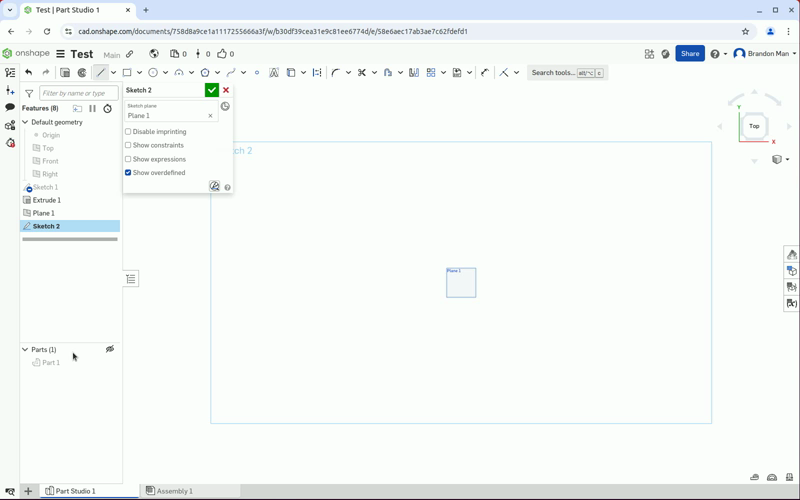
key_down(shift)
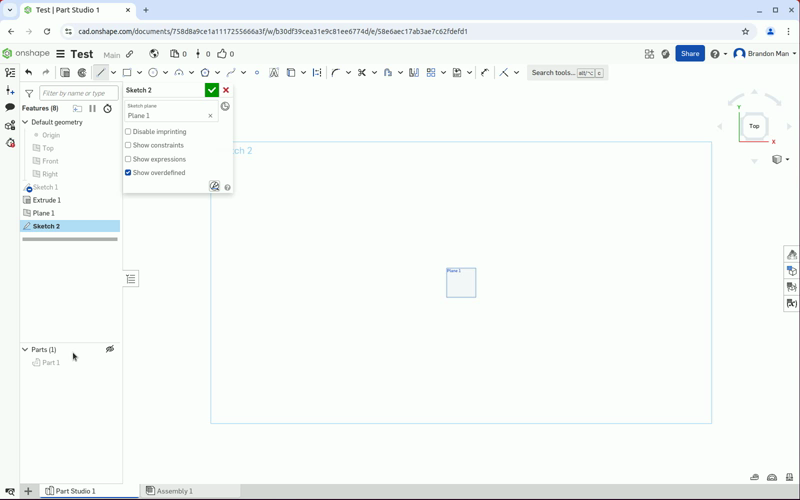
mouse_move(466, 388)
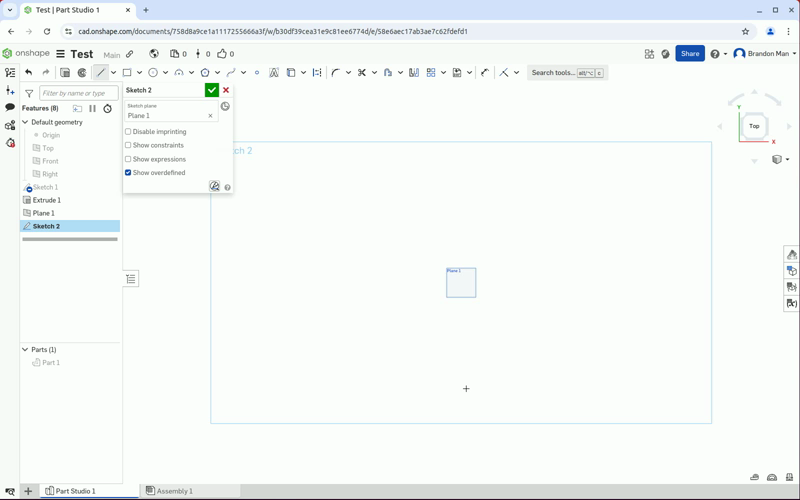
click(466, 388)
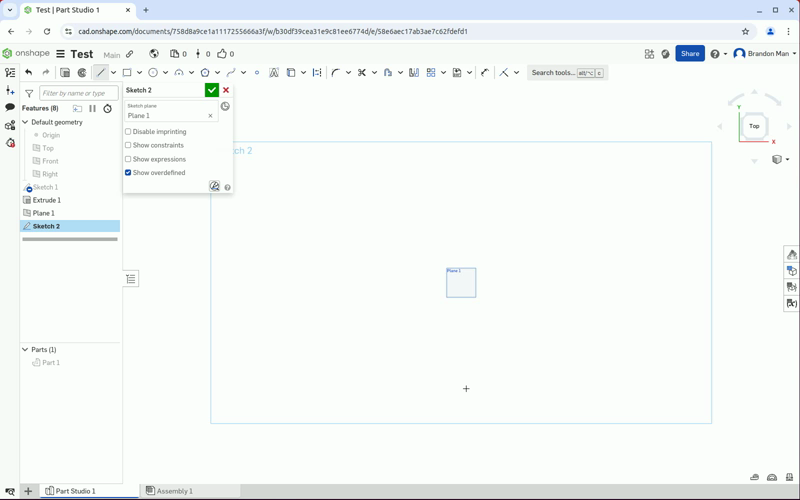
key_up(shift)
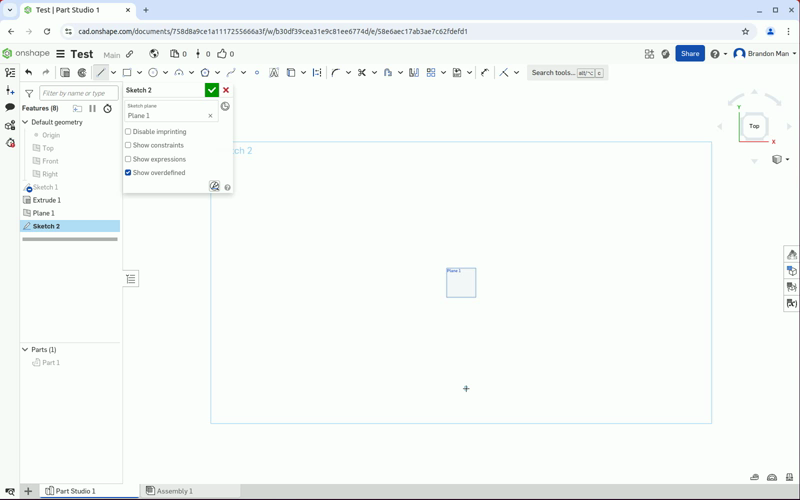
key_down(shift)
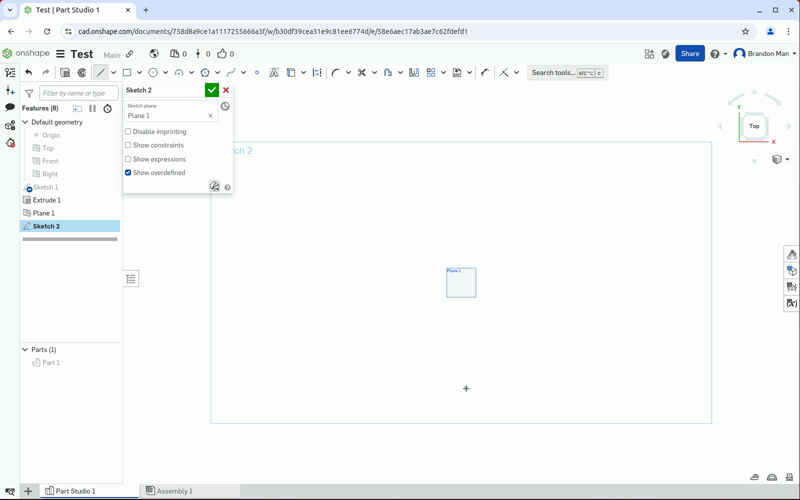
mouse_move(567, 388)
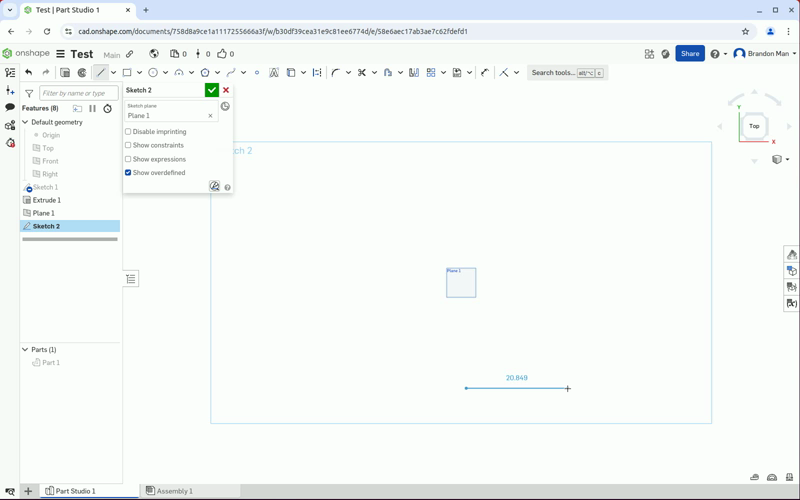
click(567, 388)
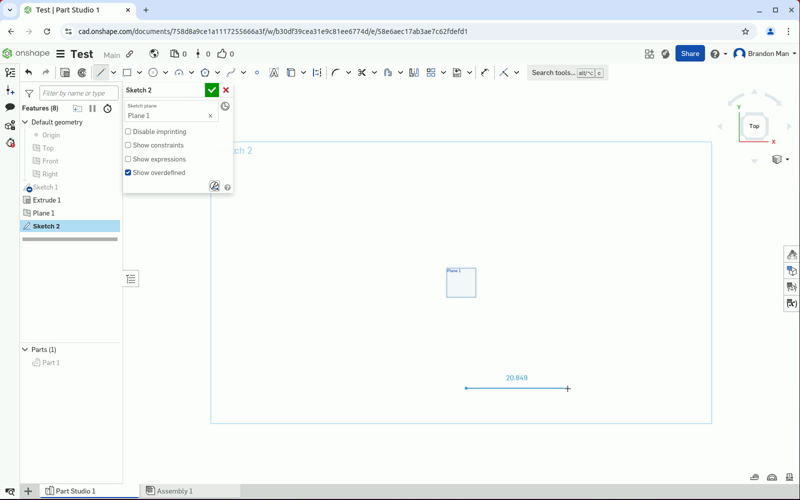
key_up(shift)
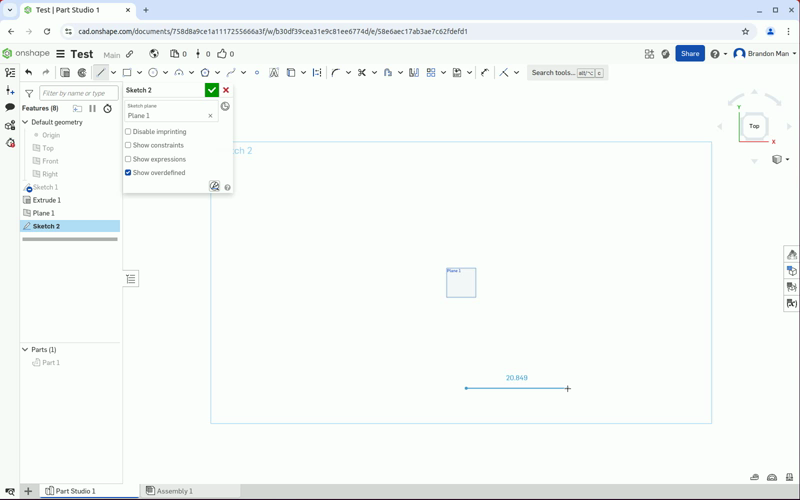
key_down(shift)
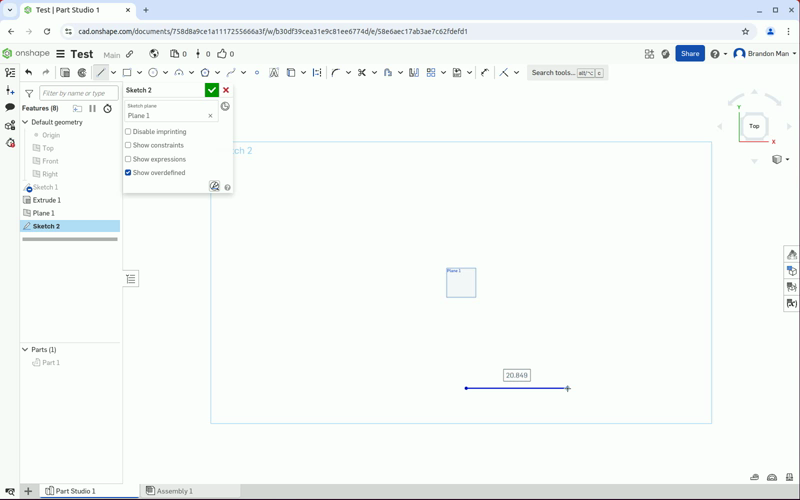
mouse_move(567, 289)
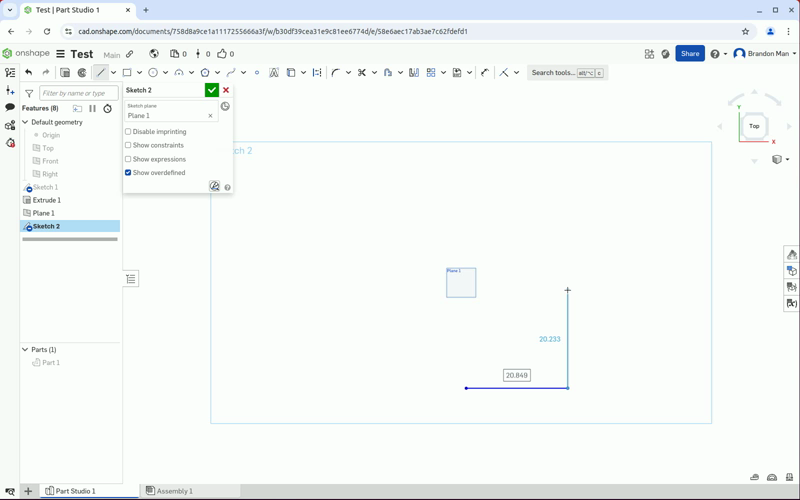
click(567, 289)
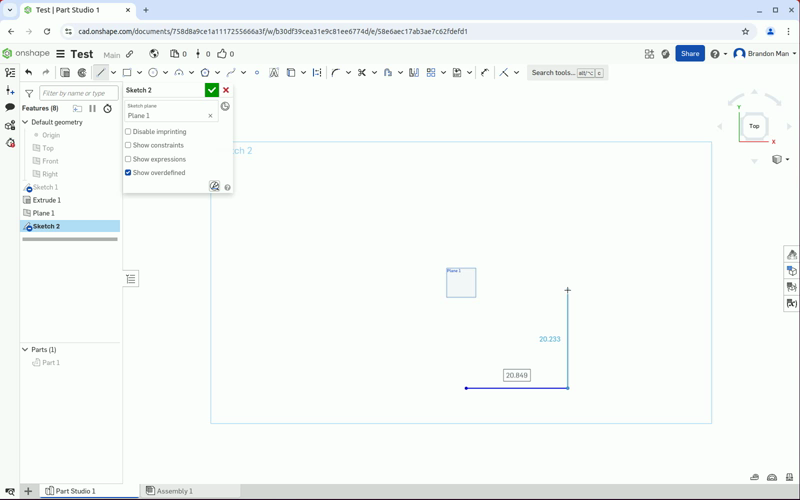
key_up(shift)
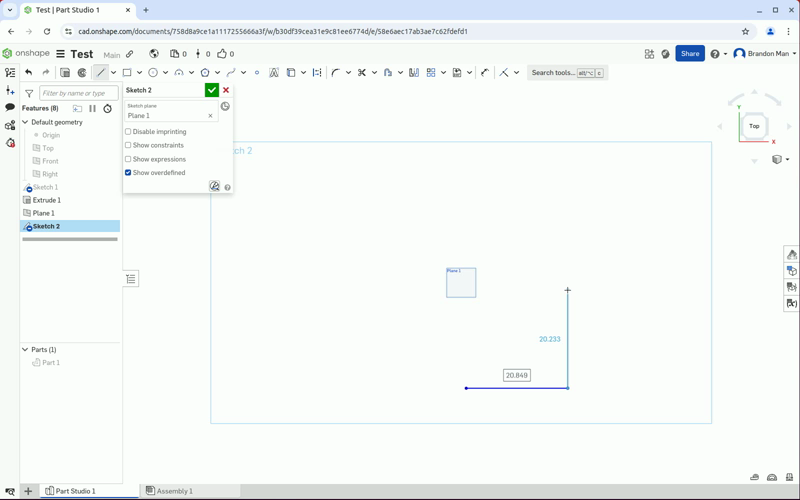
key_down(shift)
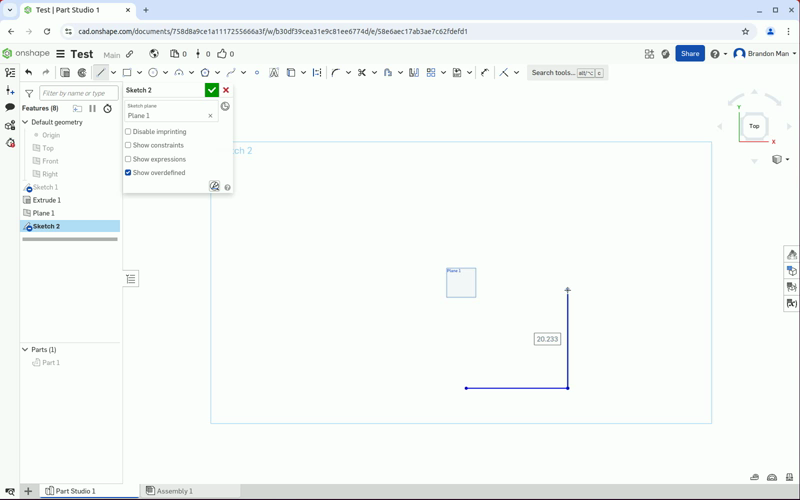
mouse_move(466, 289)
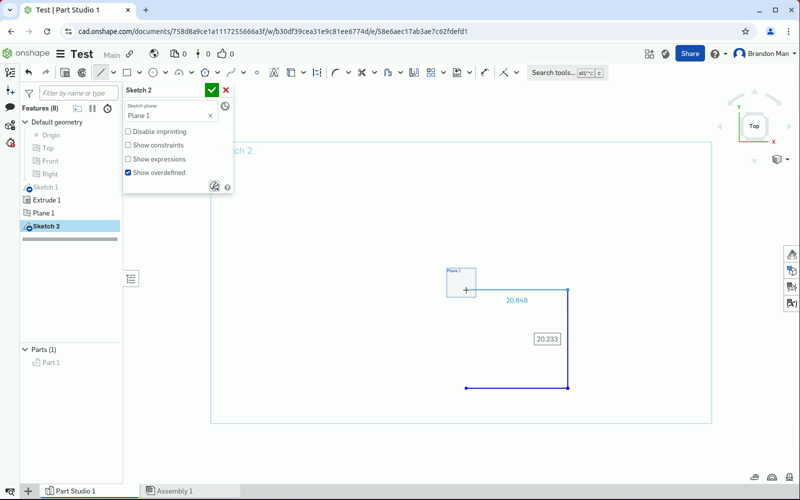
click(466, 289)
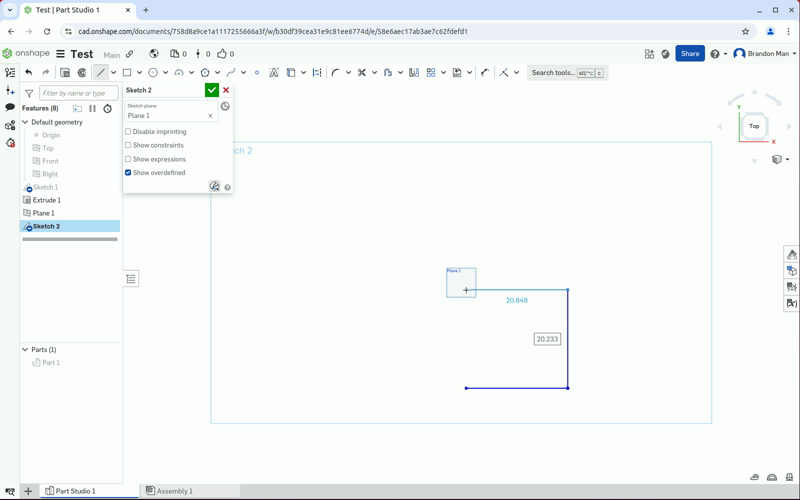
key_up(shift)
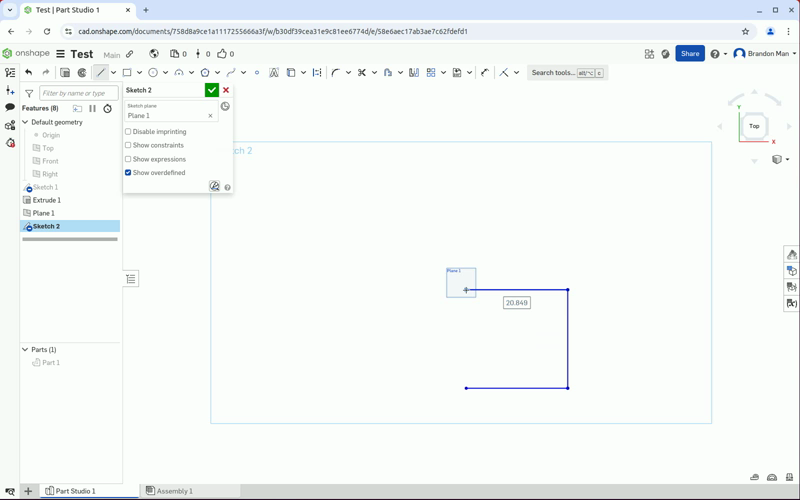
key_down(shift)
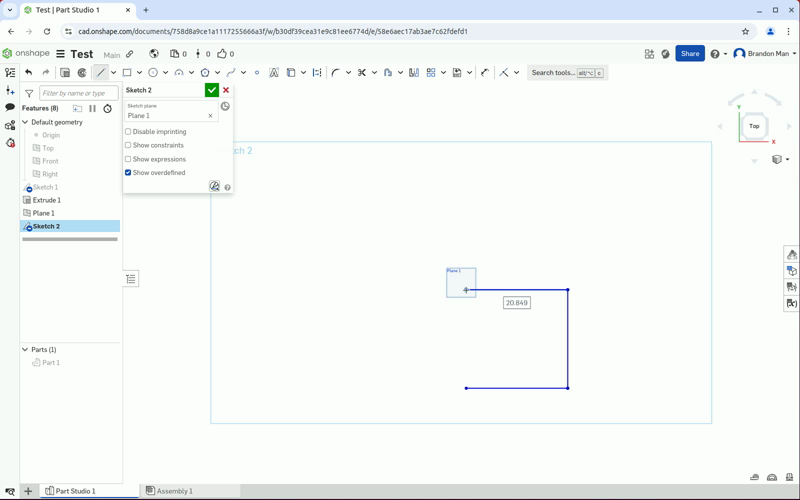
mouse_move(466, 388)
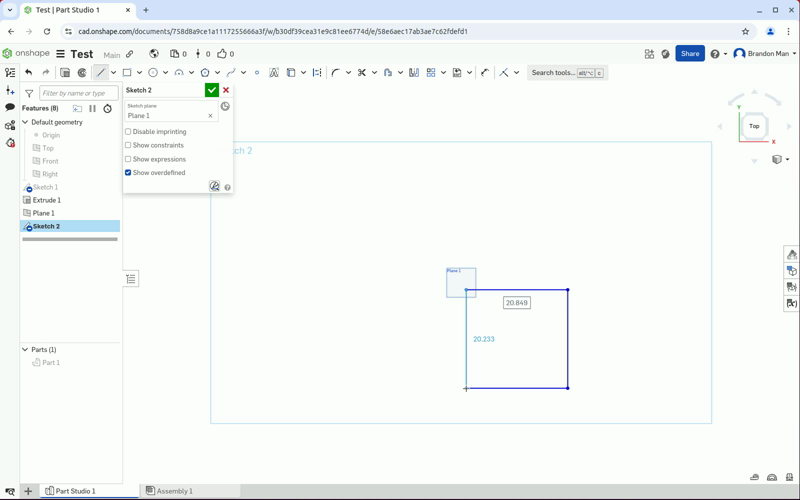
key_up(shift)
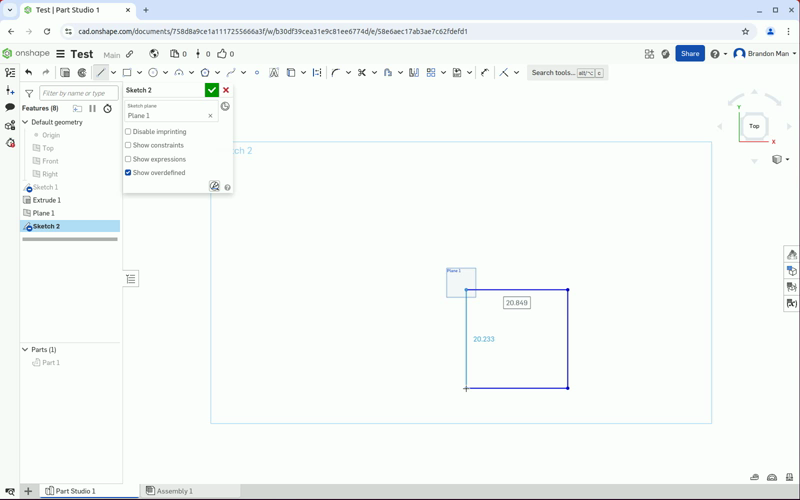
click(466, 388)
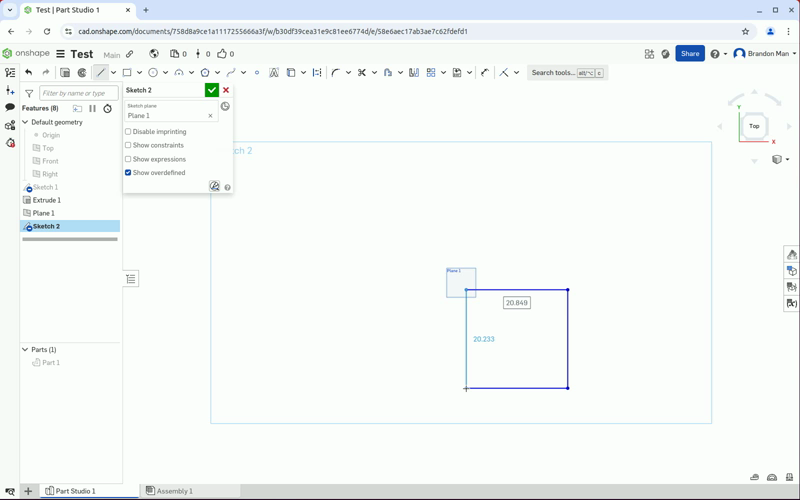
key(esc)
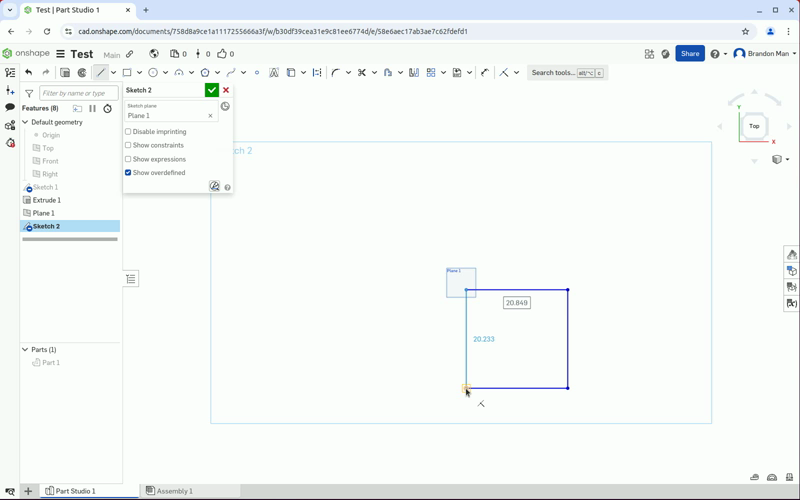
mouse_move(507, 368)
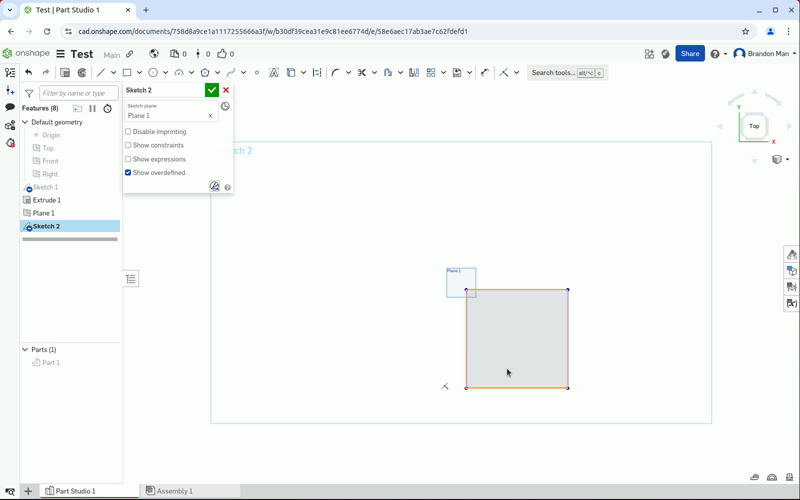
click(507, 368)
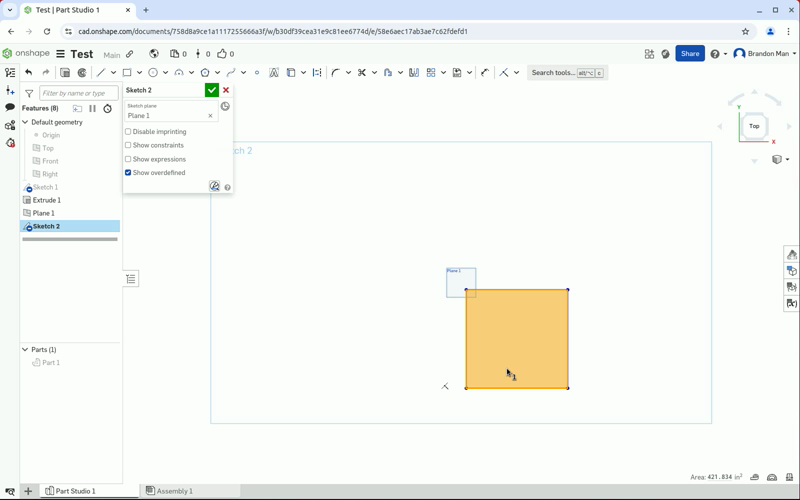
mouse_move(73, 352)
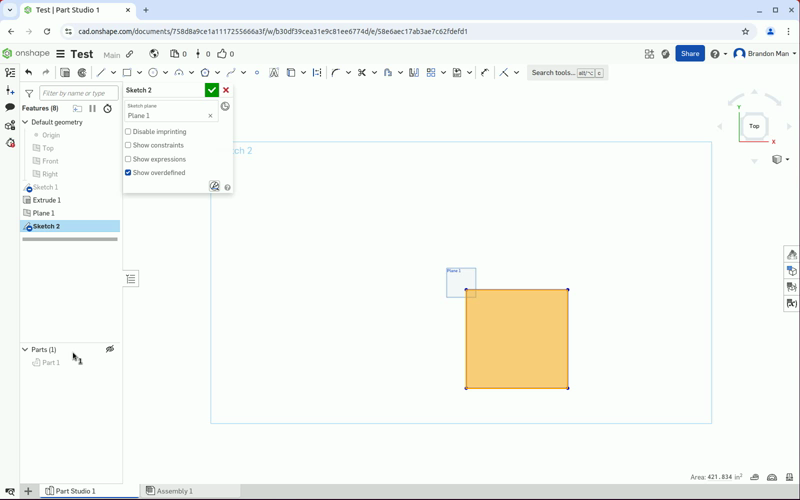
key(shift+y)
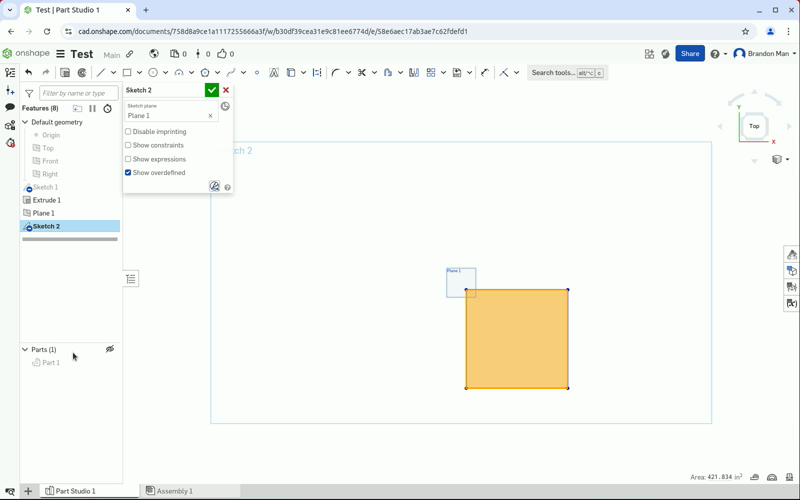
key(shift+e)
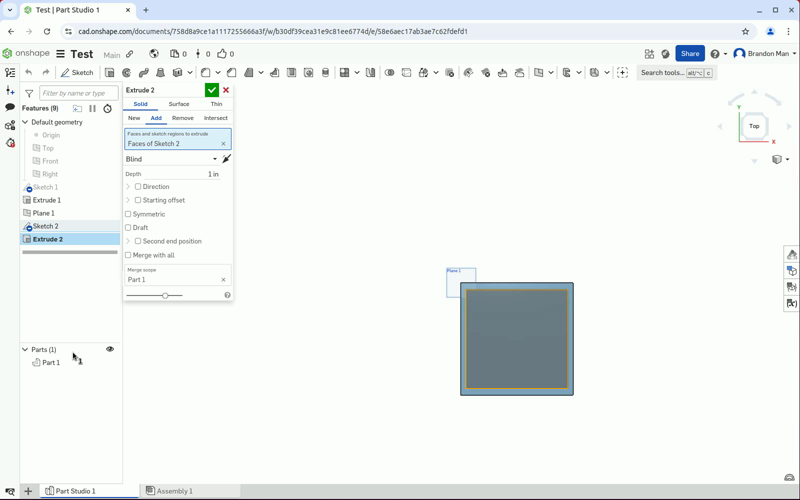
mouse_move(143, 106)
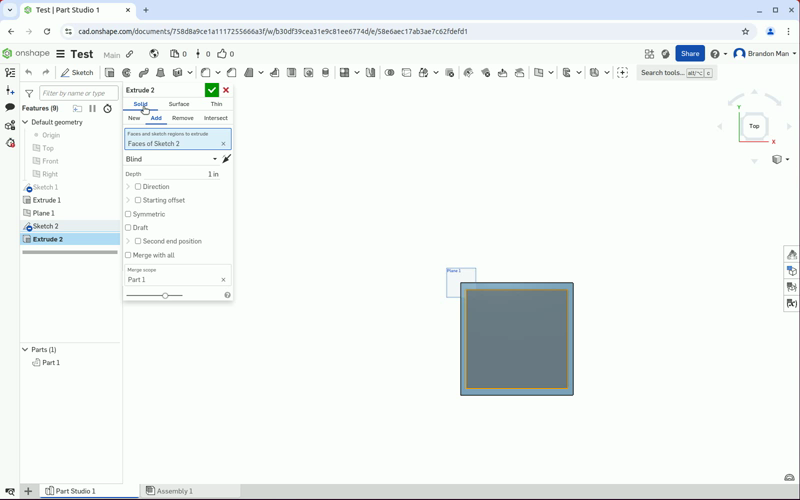
click(143, 106)
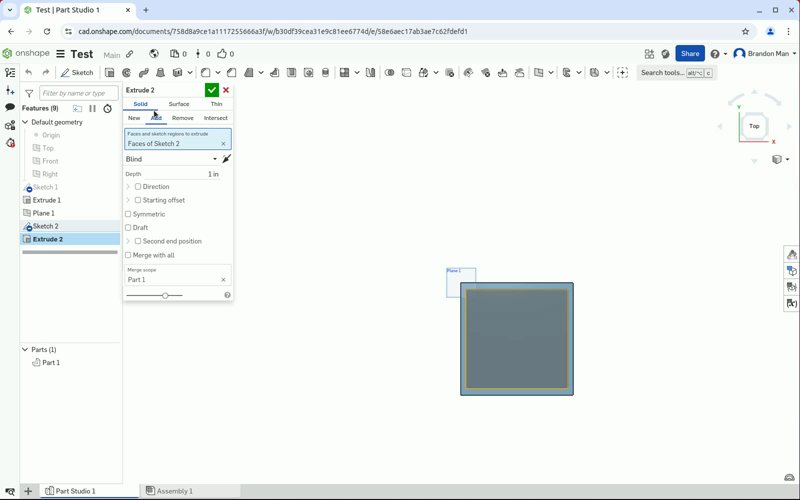
mouse_move(186, 120)
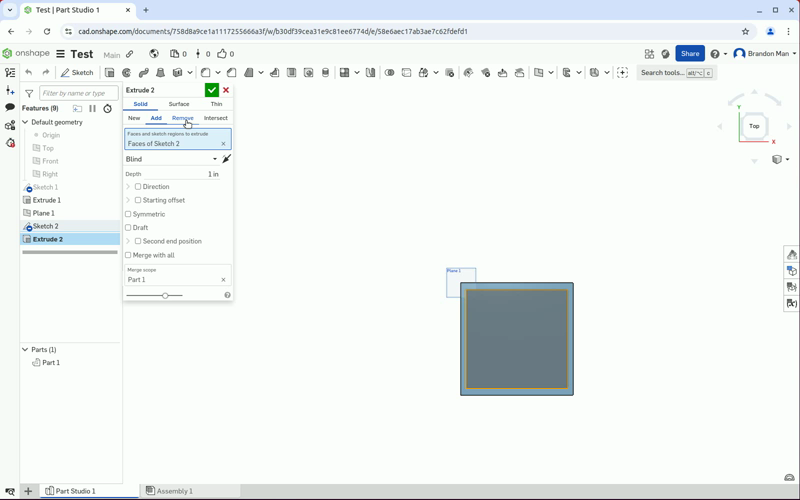
click(186, 120)
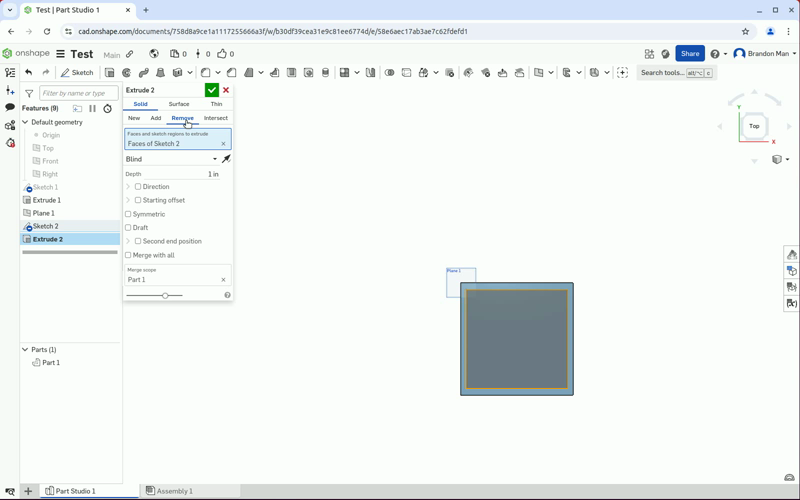
key(tab, 4)
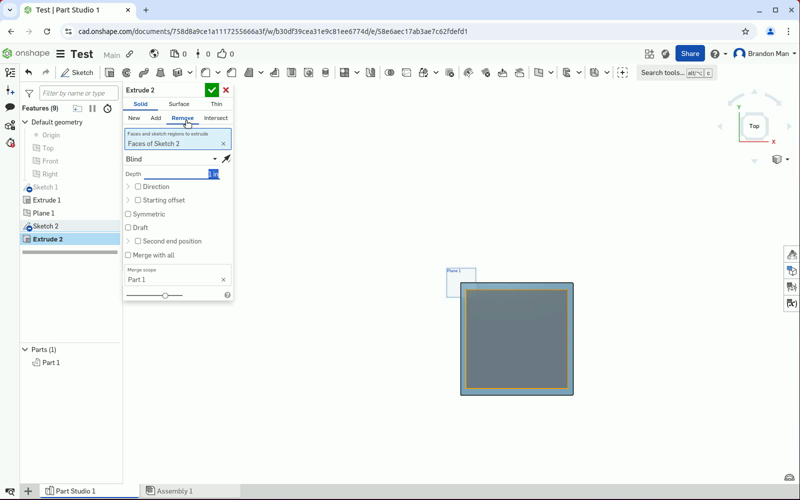
text(21.905)
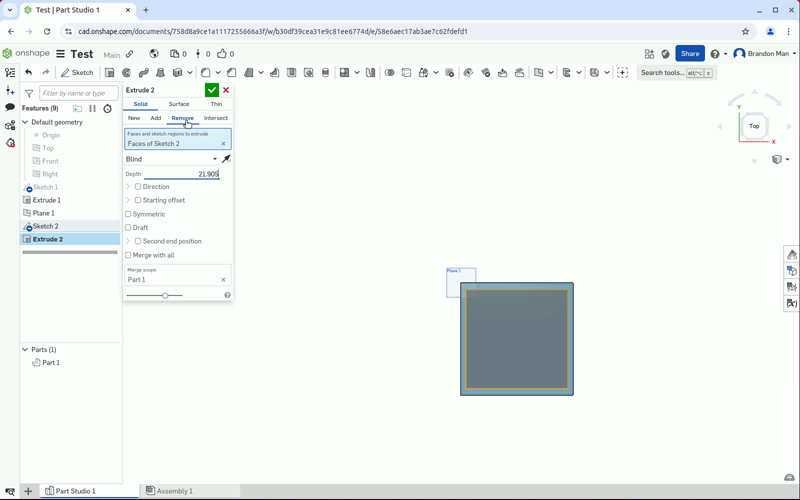
key(tab, 6)
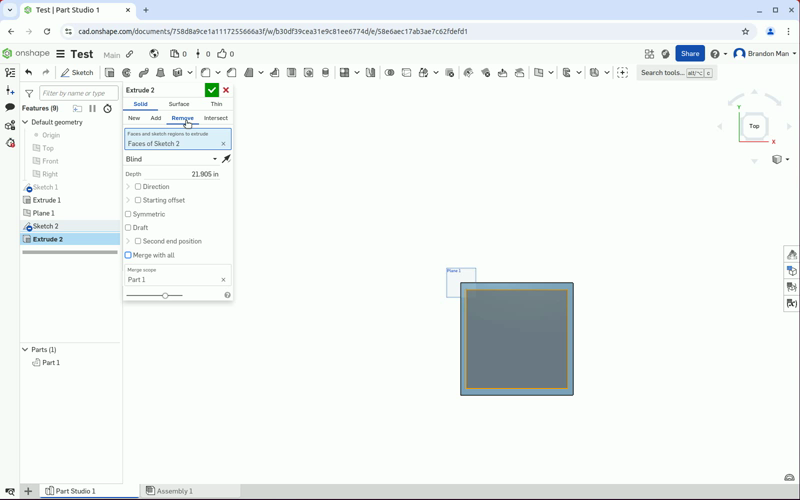
key(space)
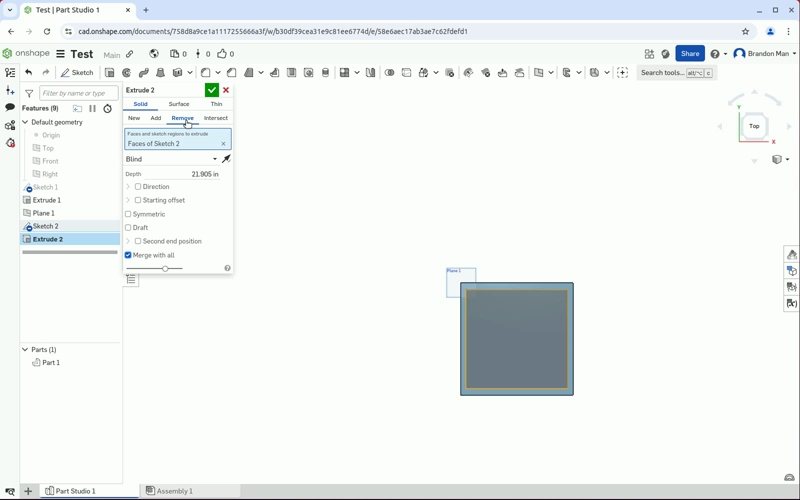
key(enter)
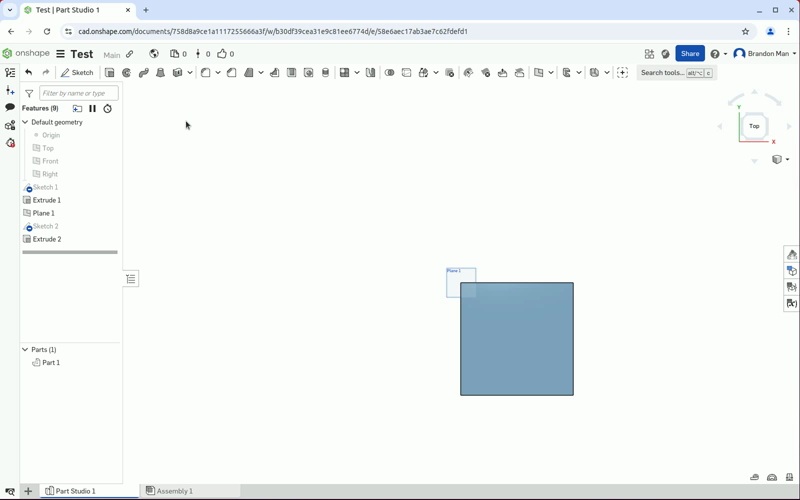
key(shift+h)
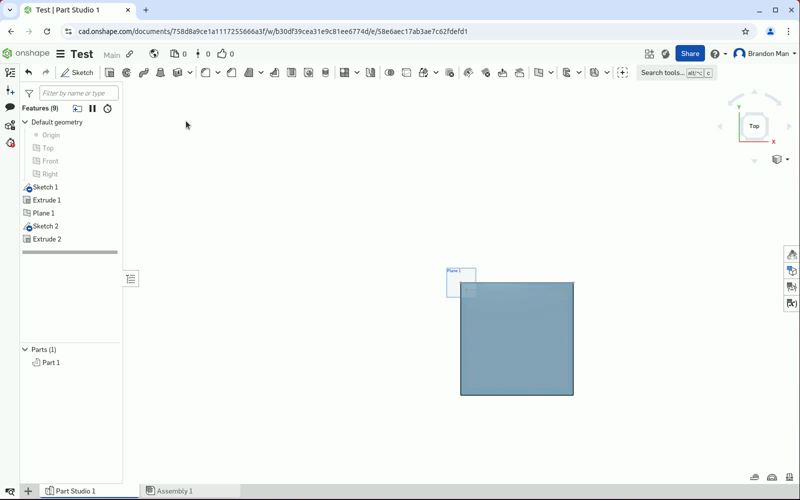
key(shift+h)
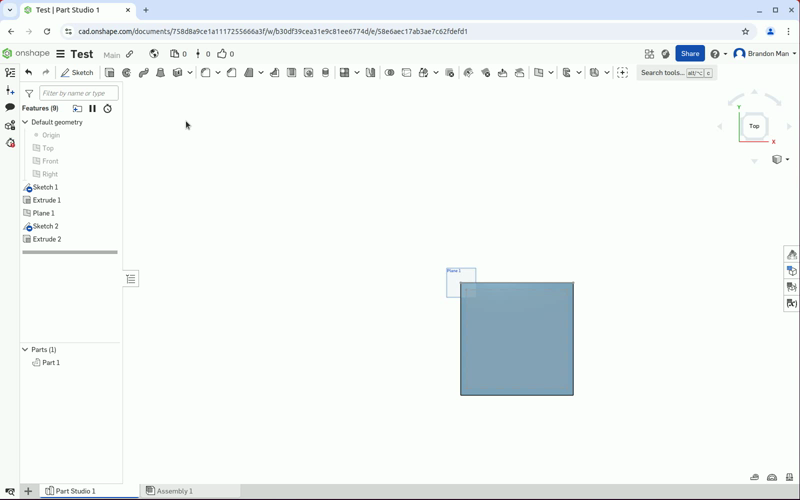
key(shift+7)
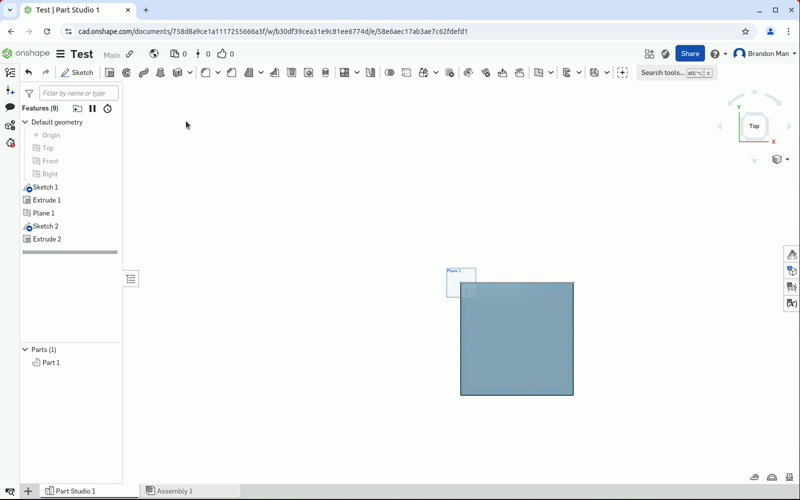
key(up, 3)
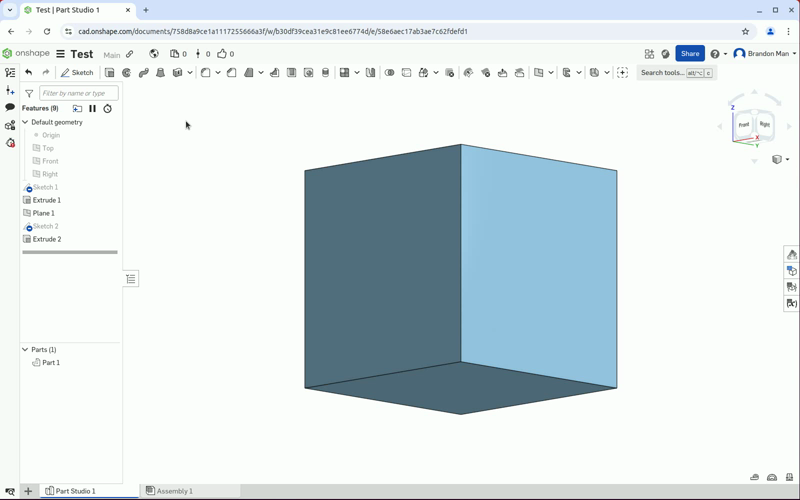
key(left, 3)
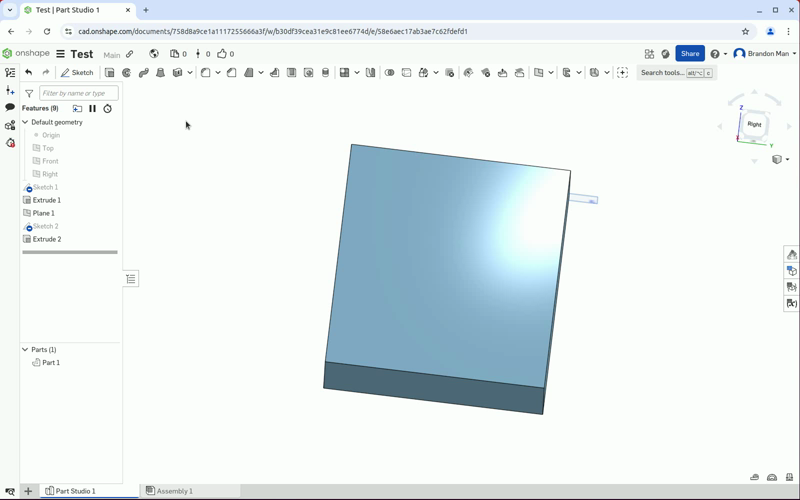
key(right, 3)
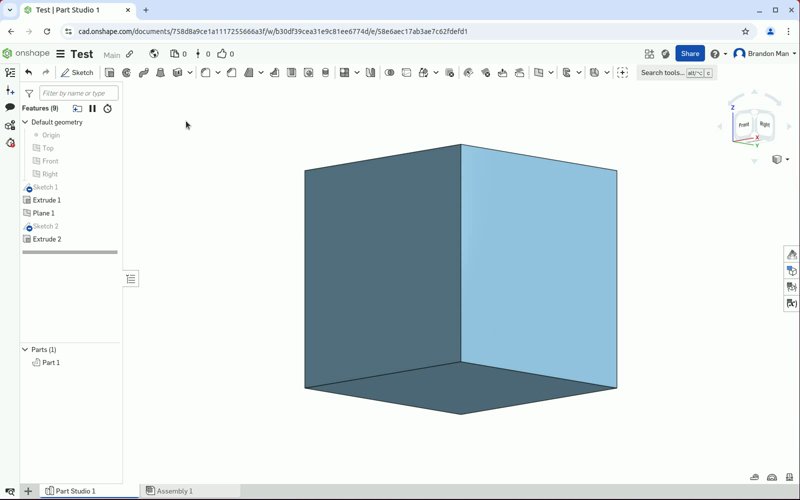
key(down, 3)
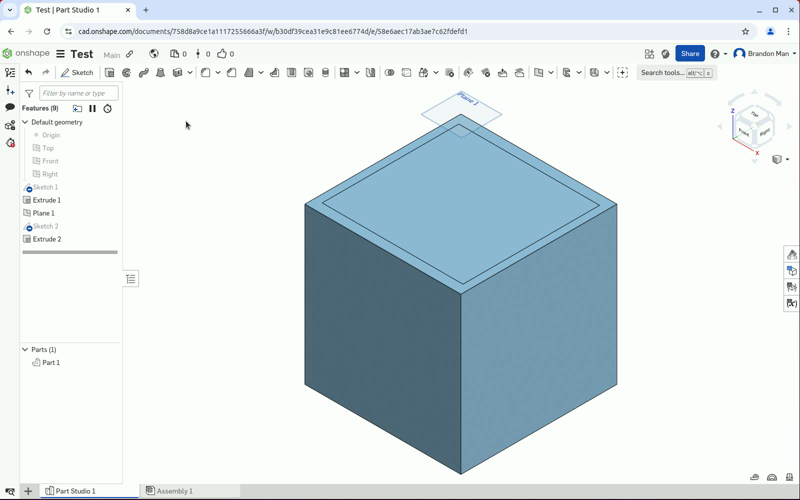
mouse_move(73, 189)
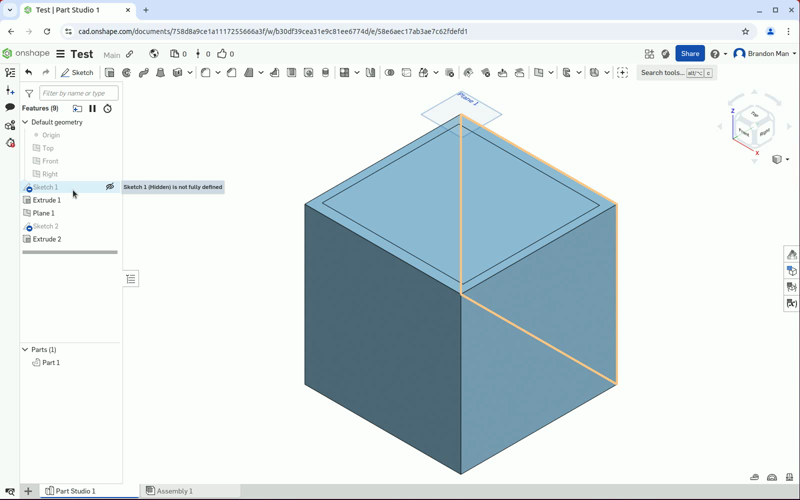
click(73, 189)